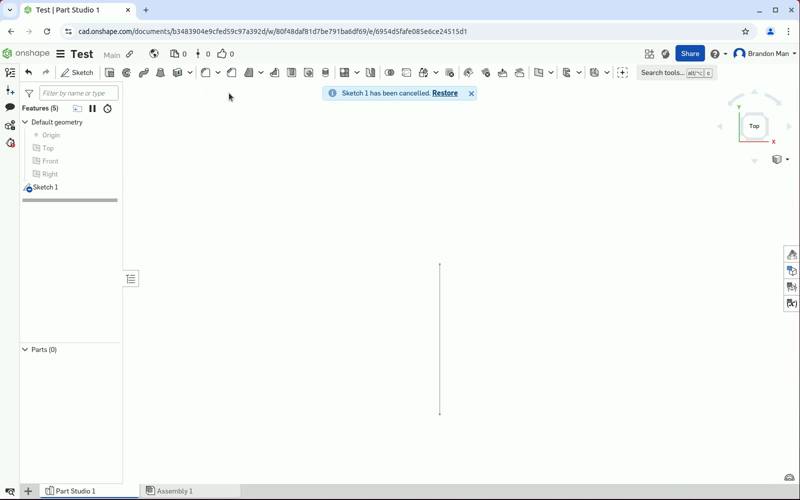
key(shift+h)
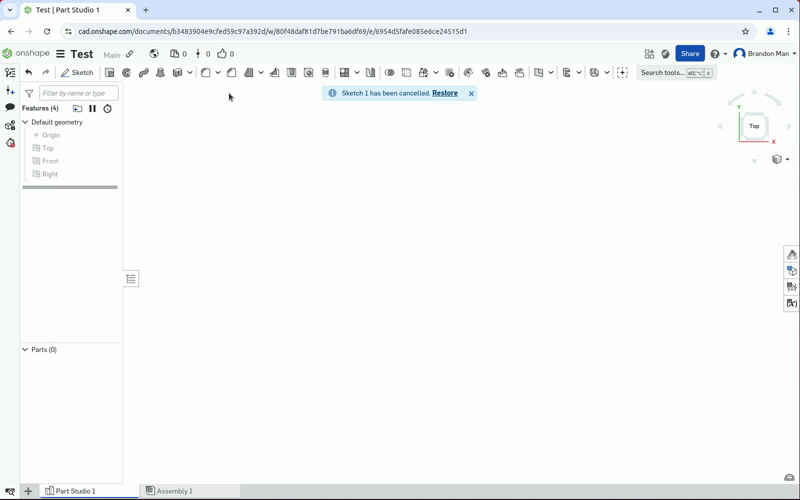
key(shift+s)
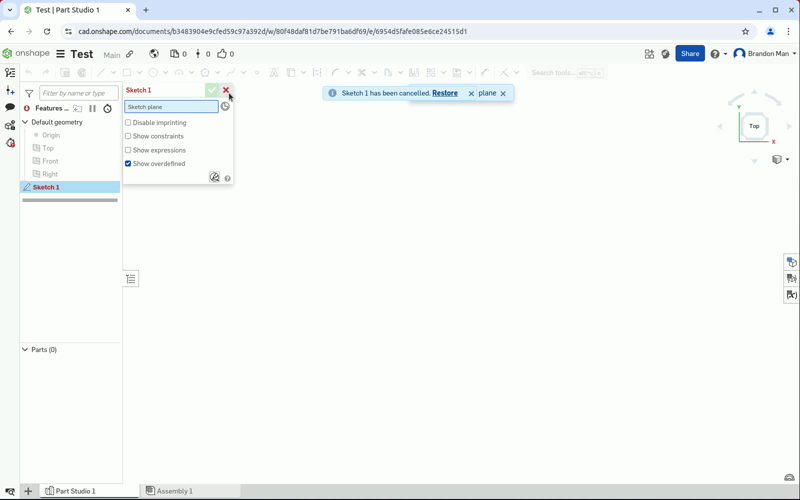
mouse_move(73, 150)
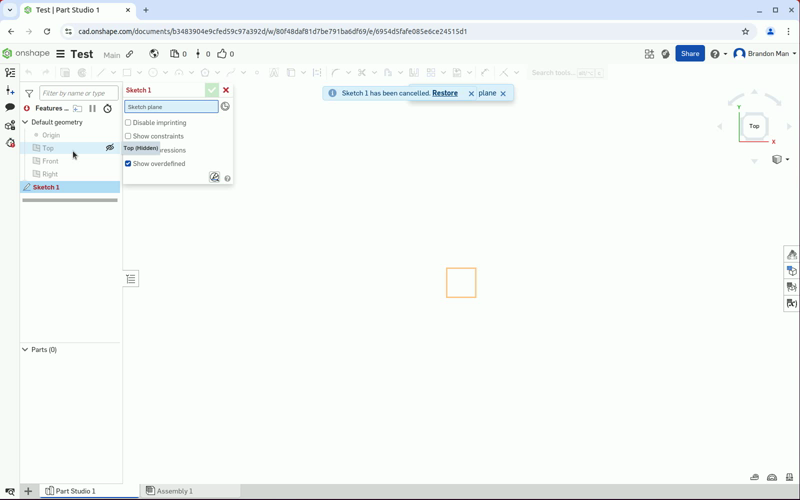
click(73, 150)
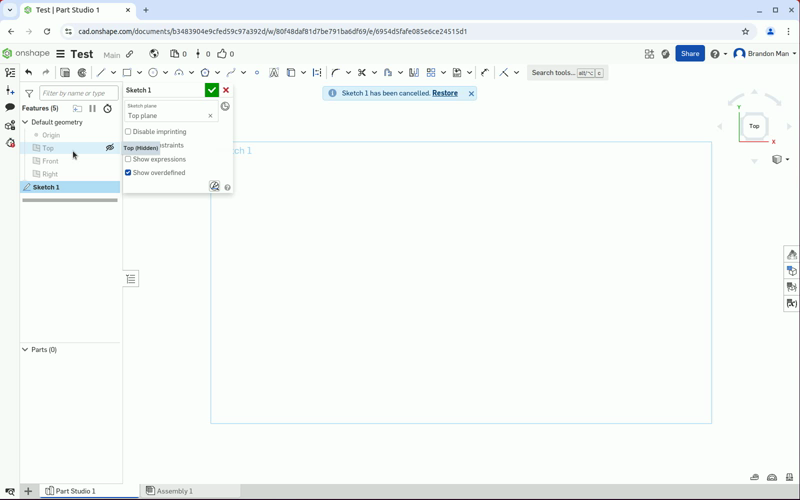
mouse_move(73, 352)
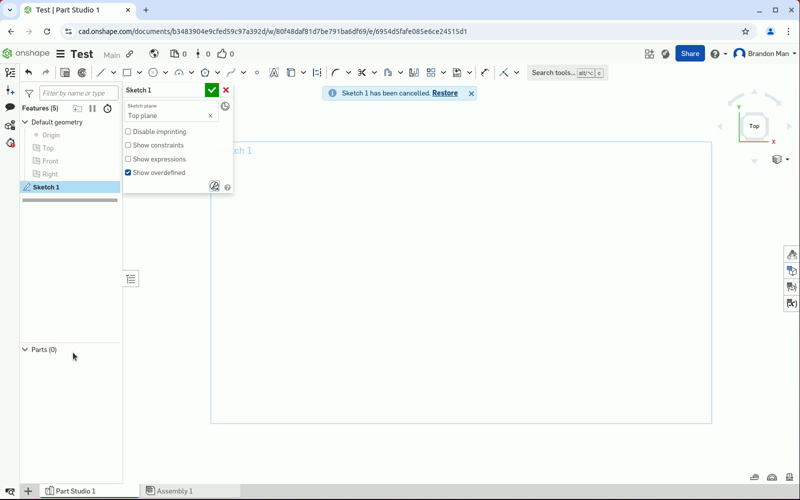
key(y)
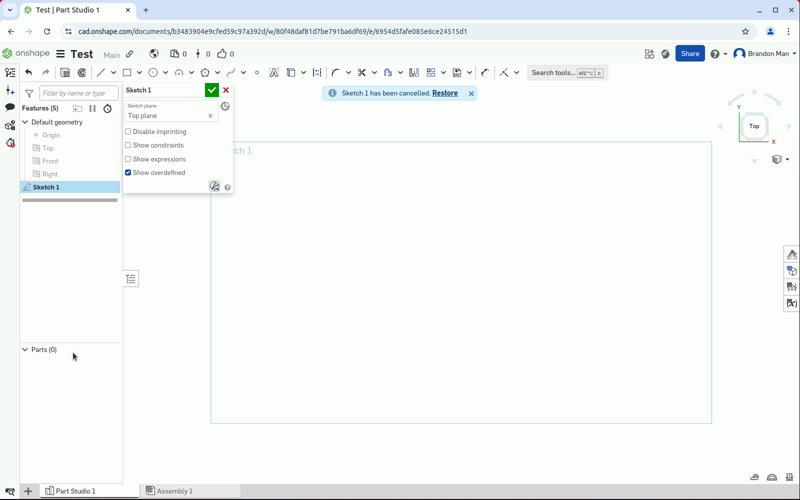
key(c)
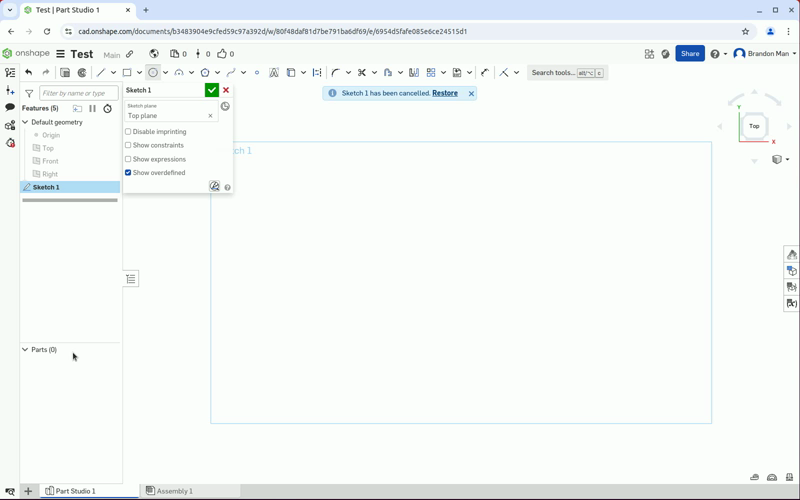
key_down(shift)
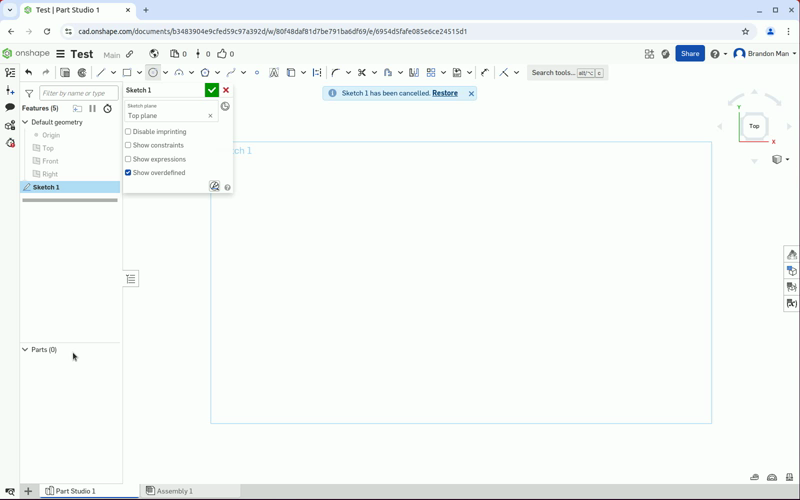
mouse_move(381, 391)
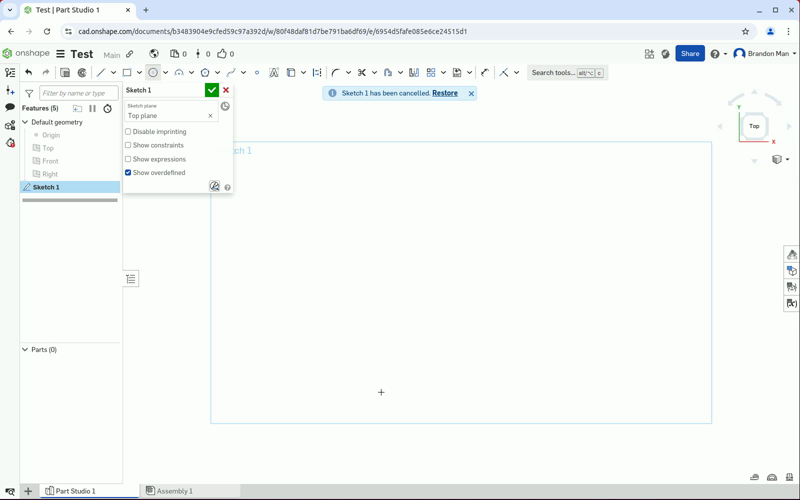
click(381, 391)
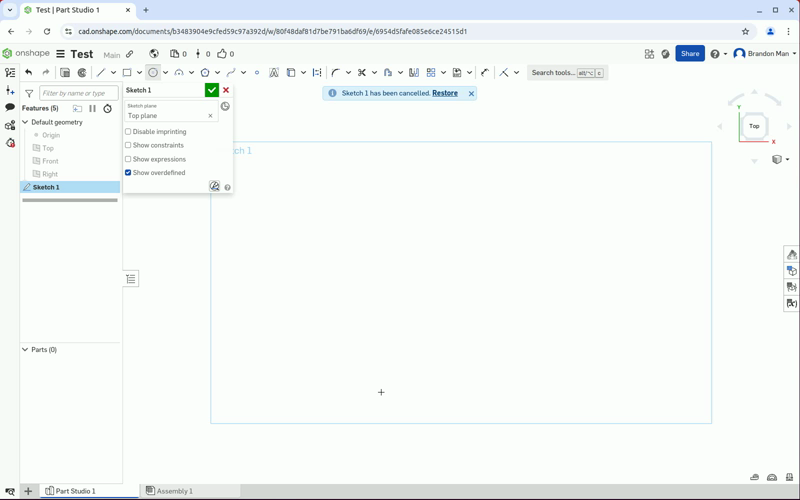
key_up(shift)
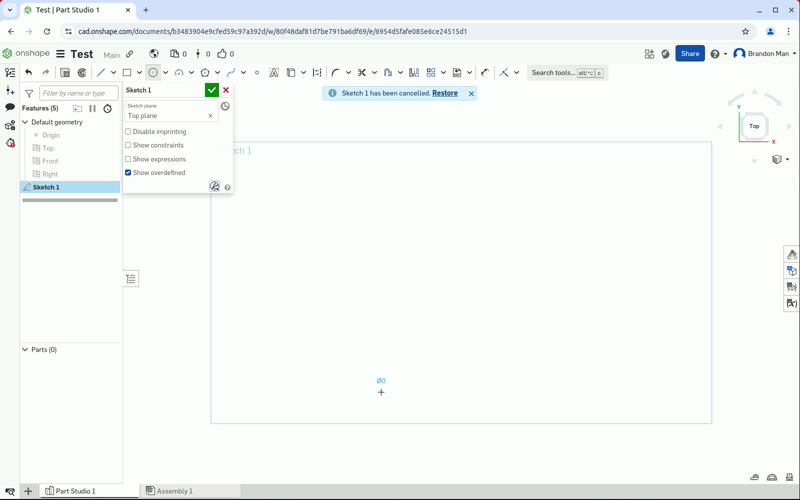
mouse_move(385, 391)
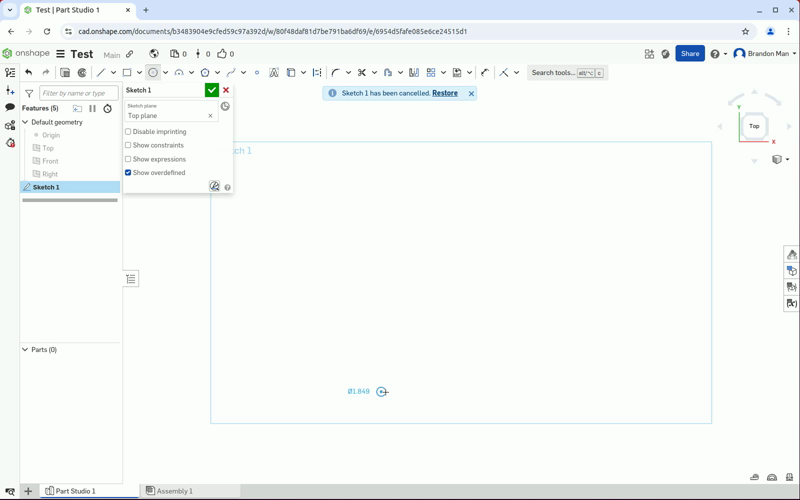
click(385, 391)
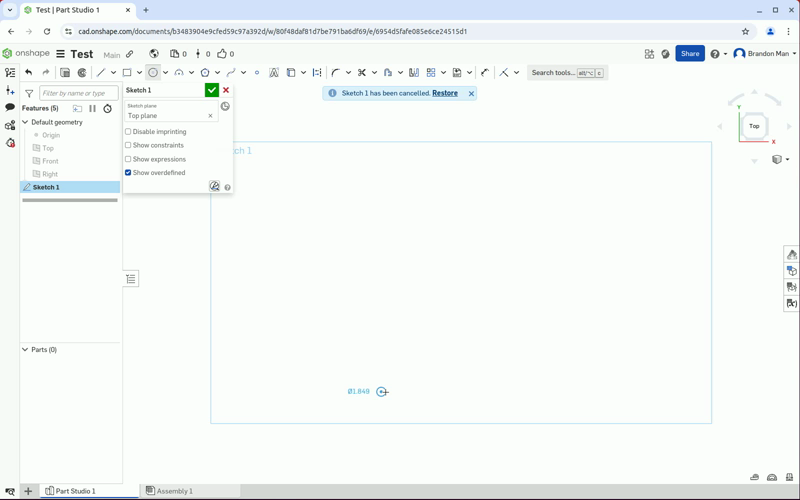
key(esc)
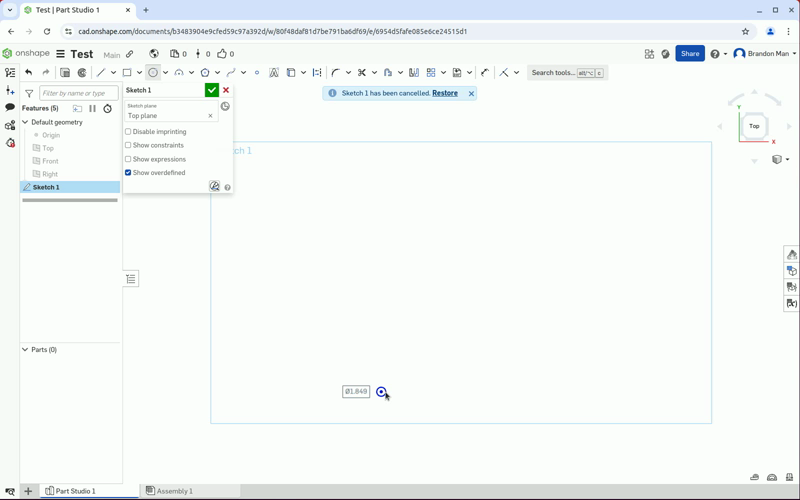
mouse_move(380, 388)
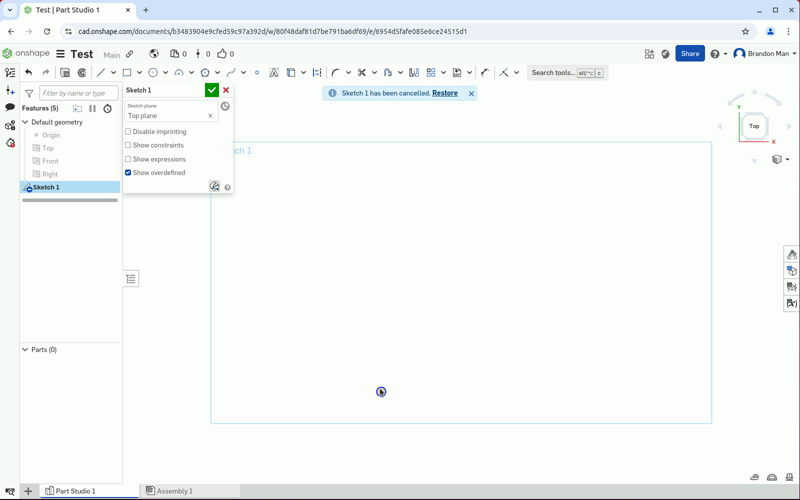
scroll(6)
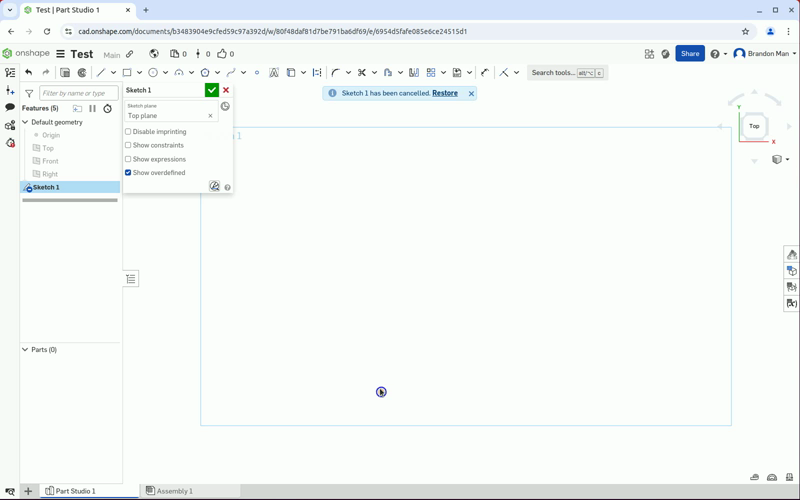
scroll(6)
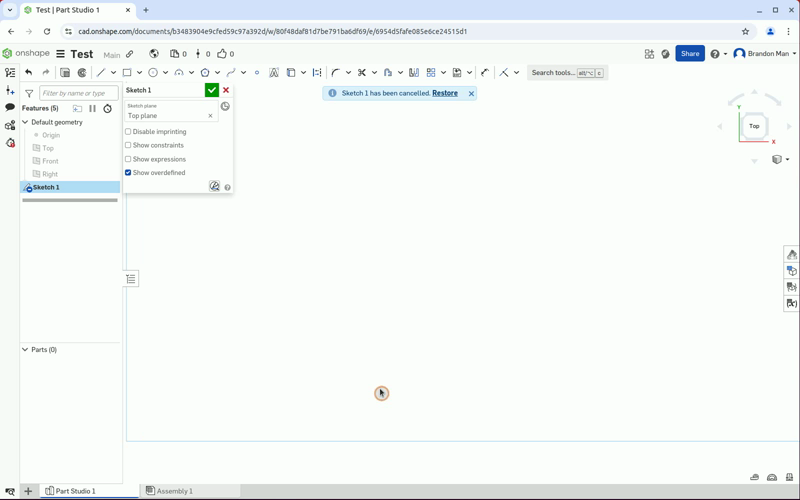
scroll(6)
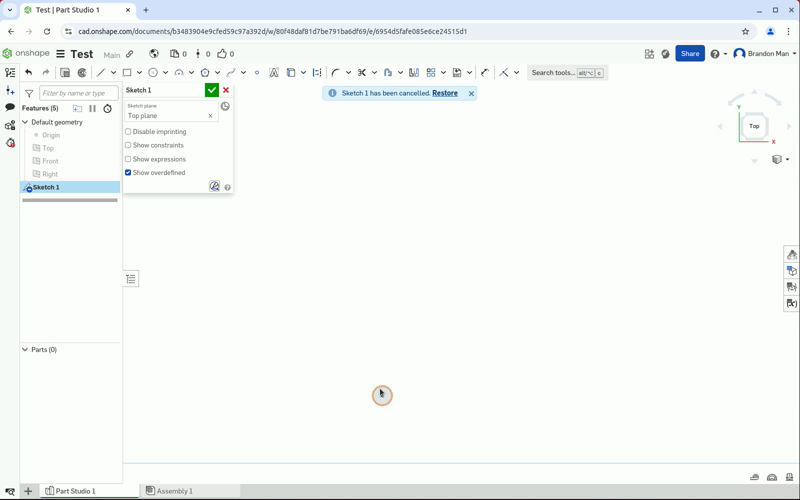
scroll(6)
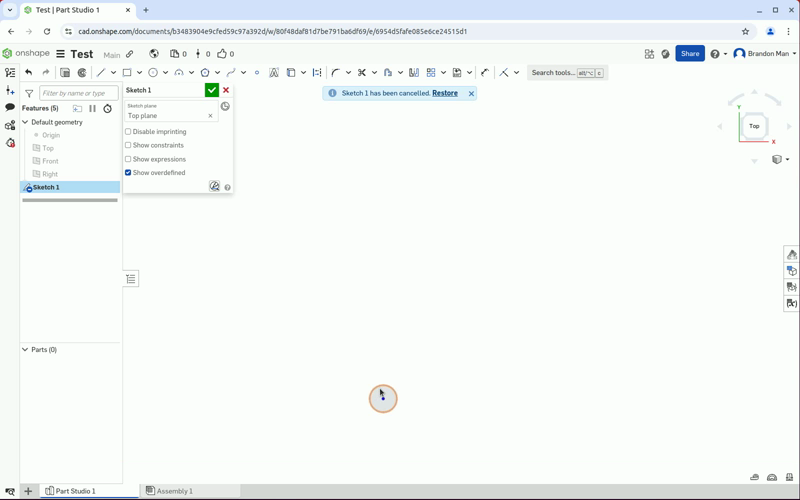
scroll(6)
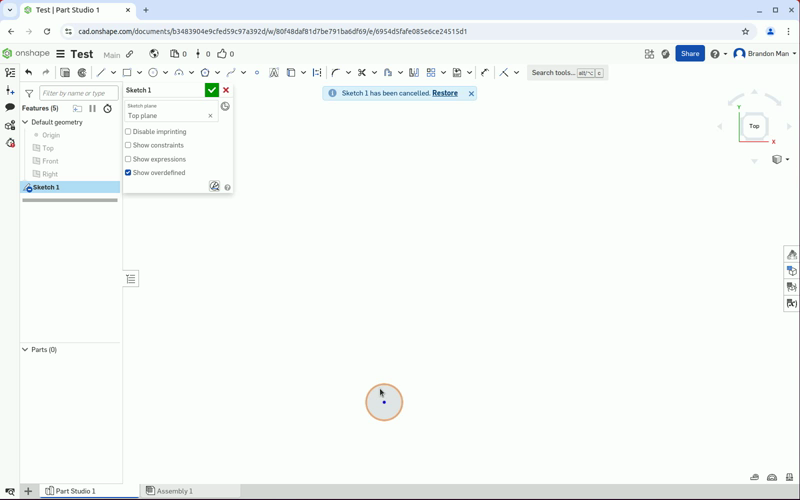
scroll(6)
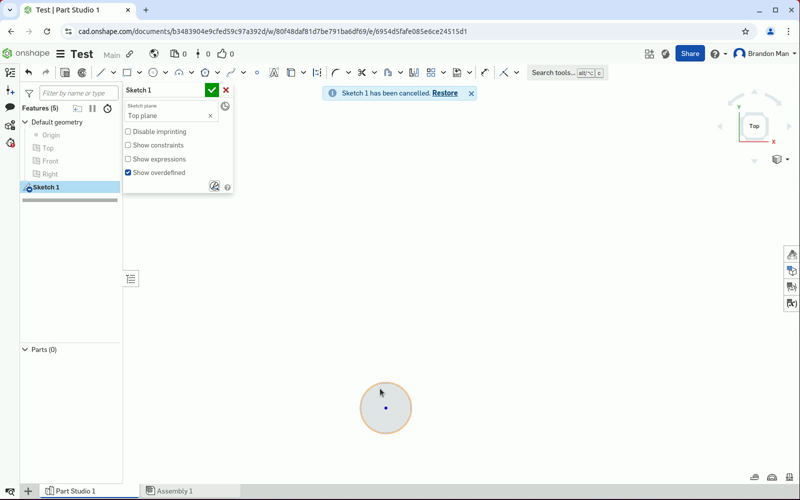
scroll(6)
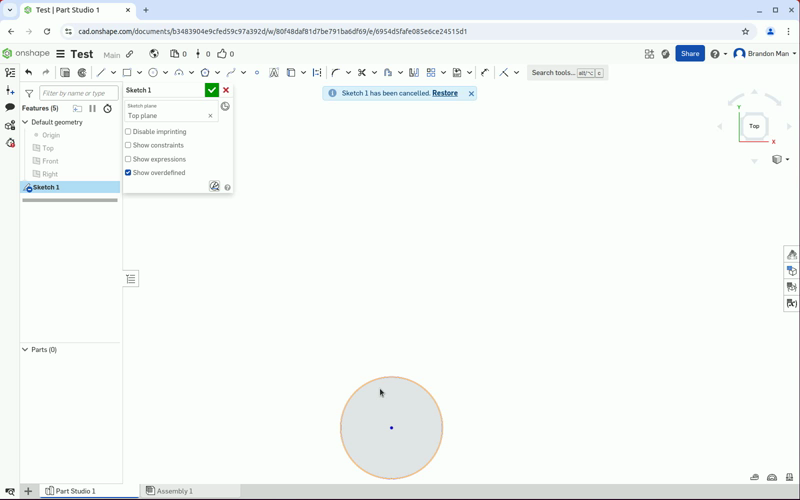
click(380, 388)
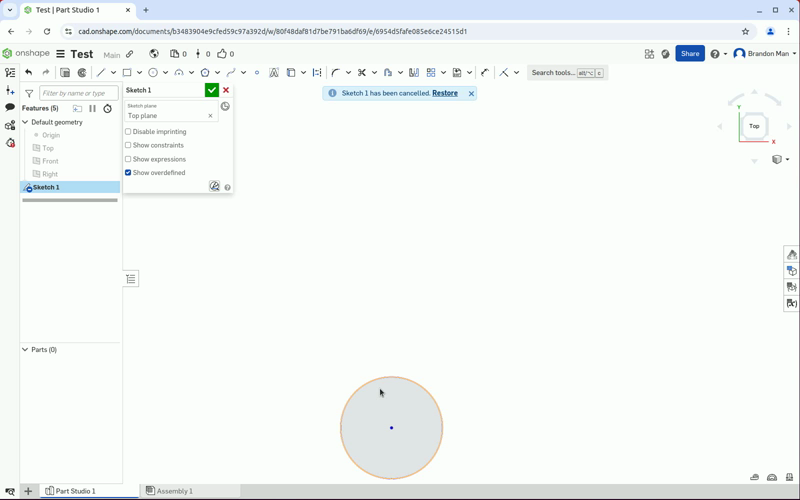
scroll(-6)
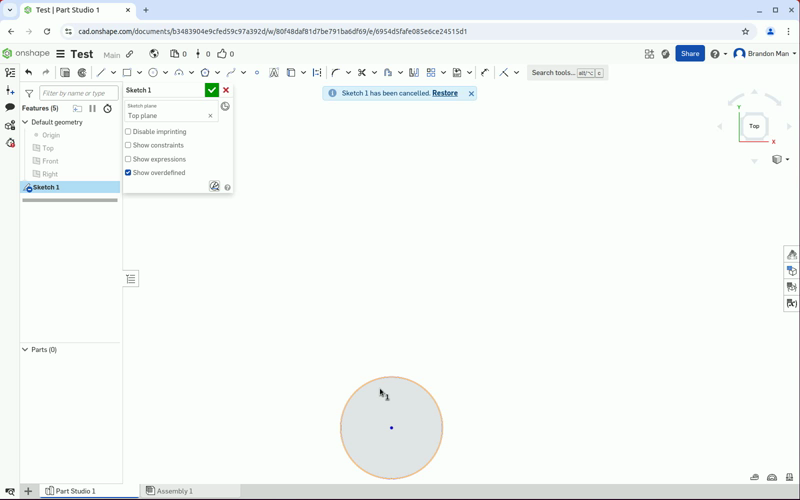
scroll(-6)
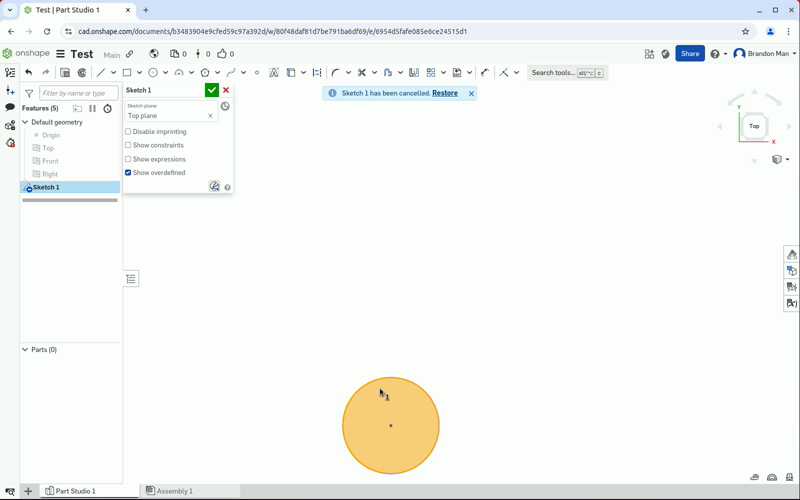
scroll(-6)
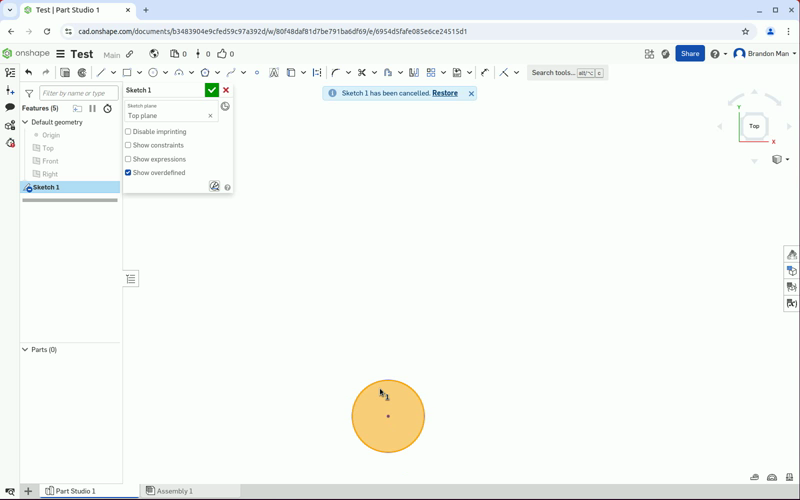
scroll(-6)
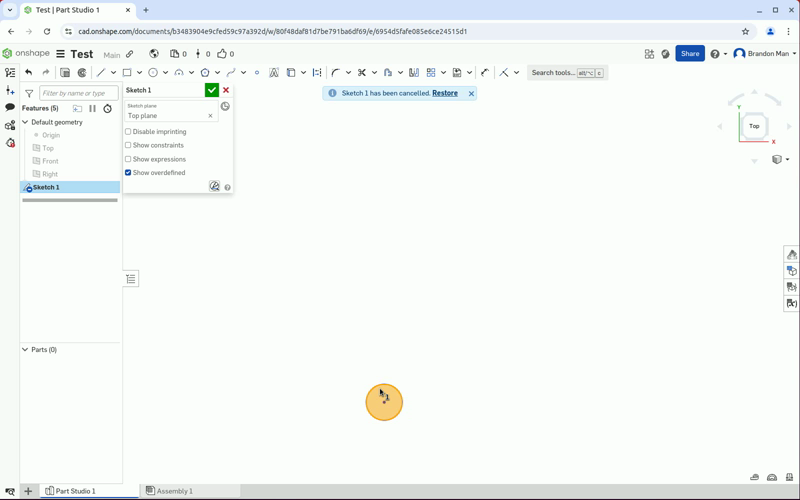
scroll(-6)
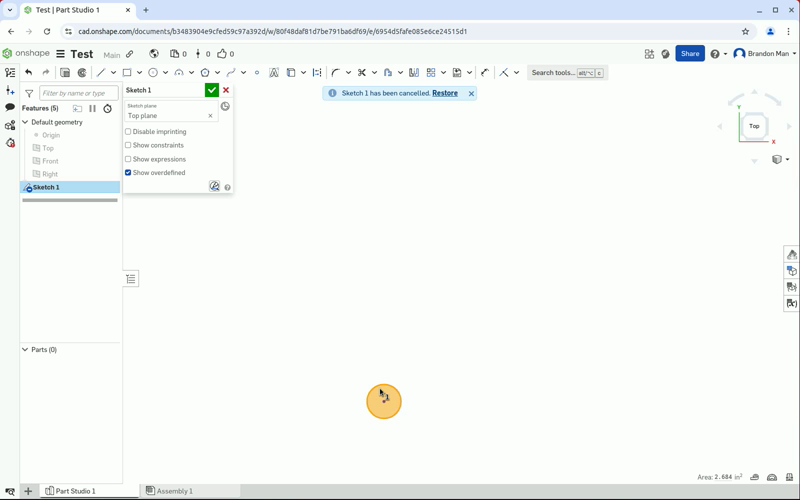
scroll(-6)
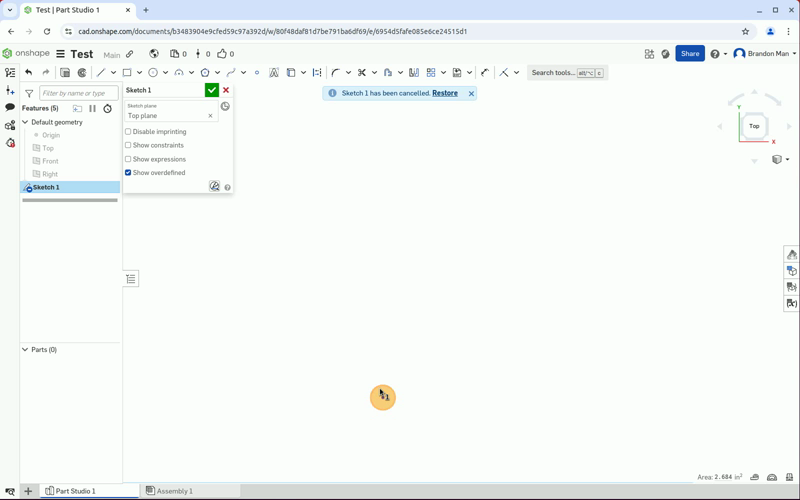
scroll(-6)
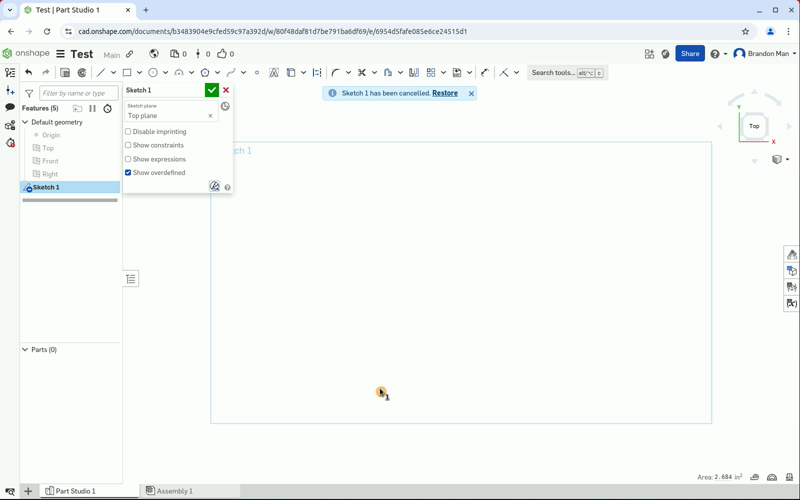
mouse_move(73, 352)
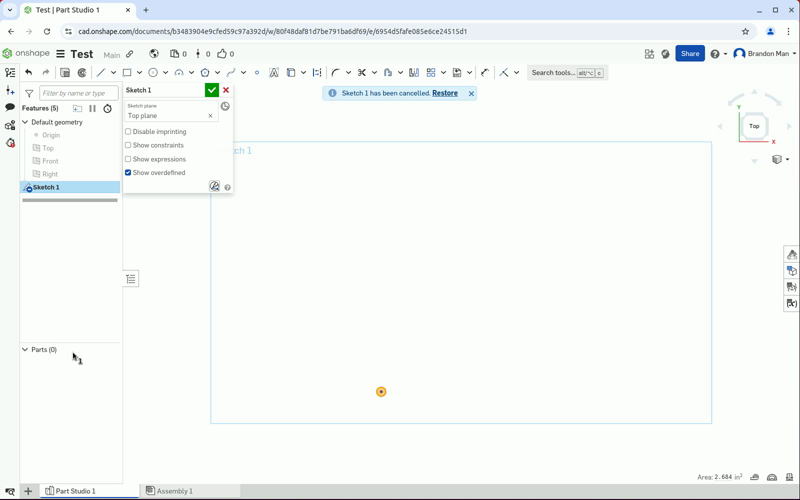
key(shift+y)
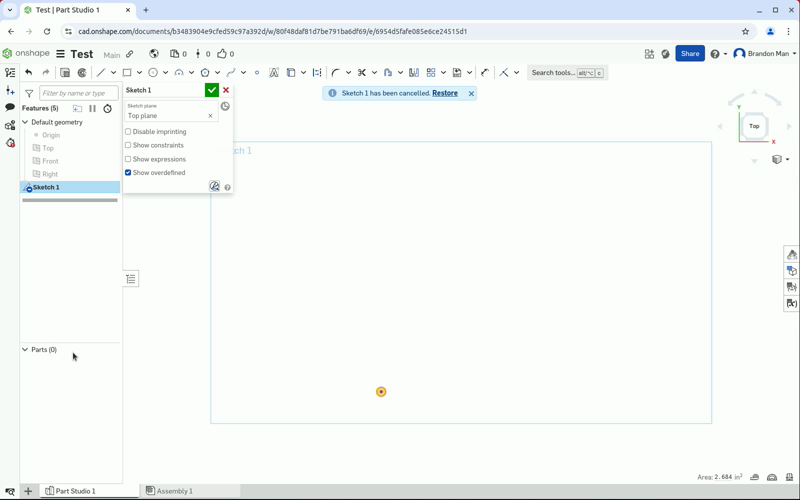
key(shift+e)
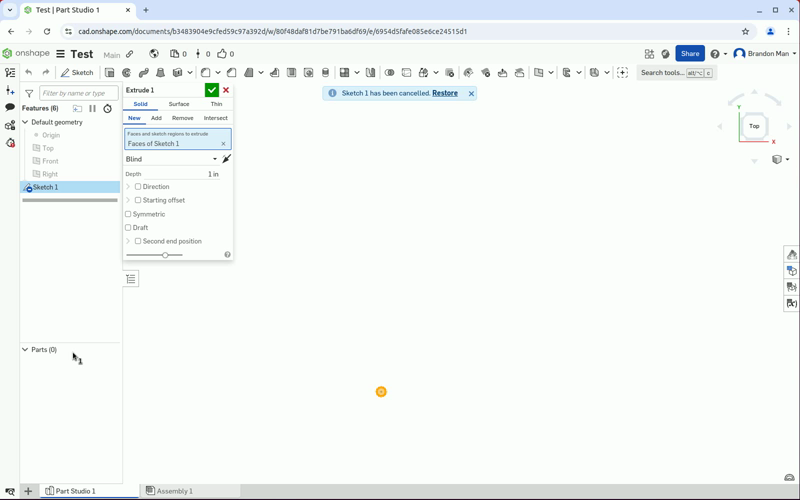
mouse_move(143, 106)
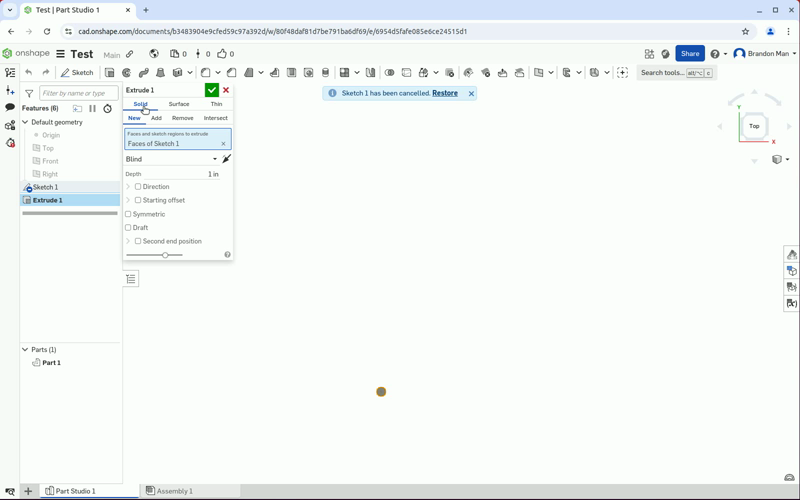
click(143, 106)
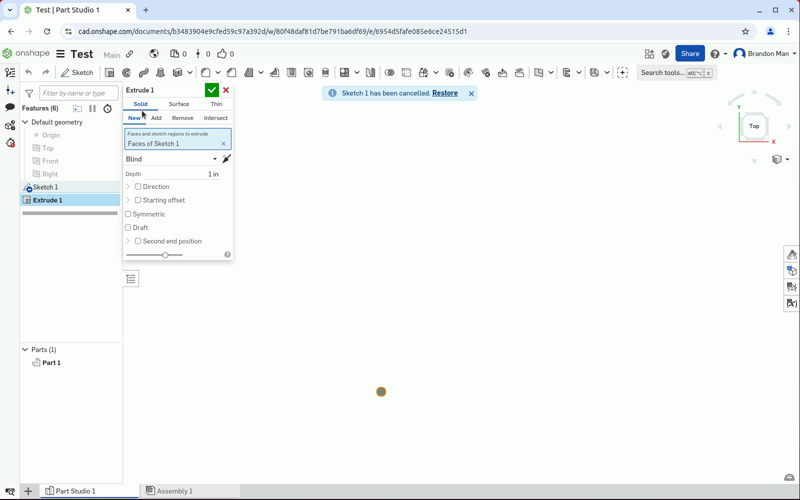
mouse_move(137, 120)
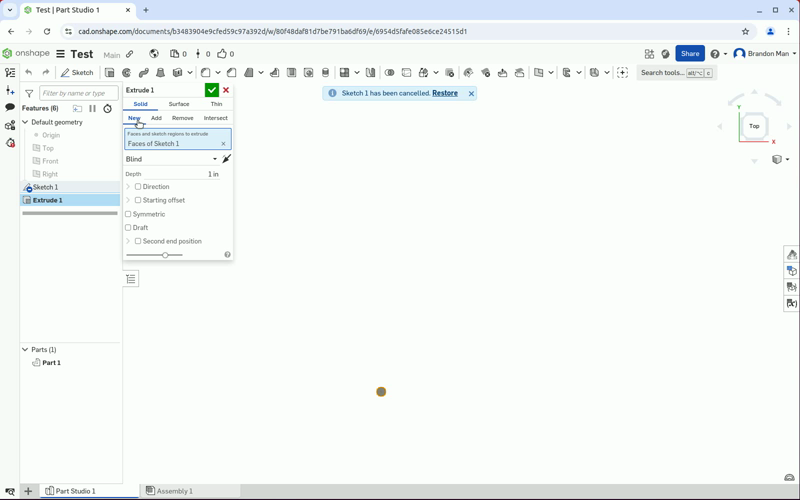
click(137, 120)
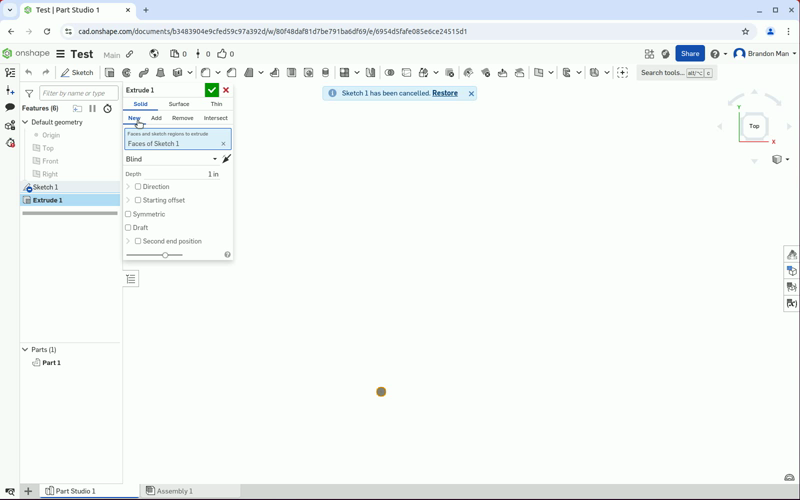
key(tab, 4)
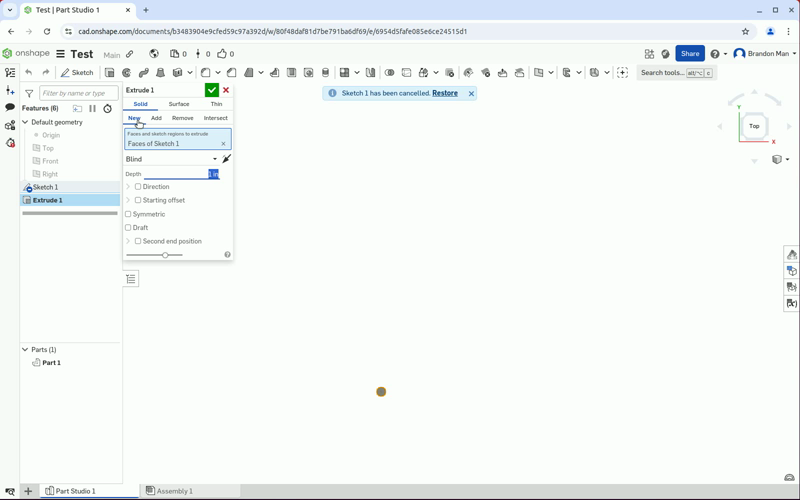
text(0.963)
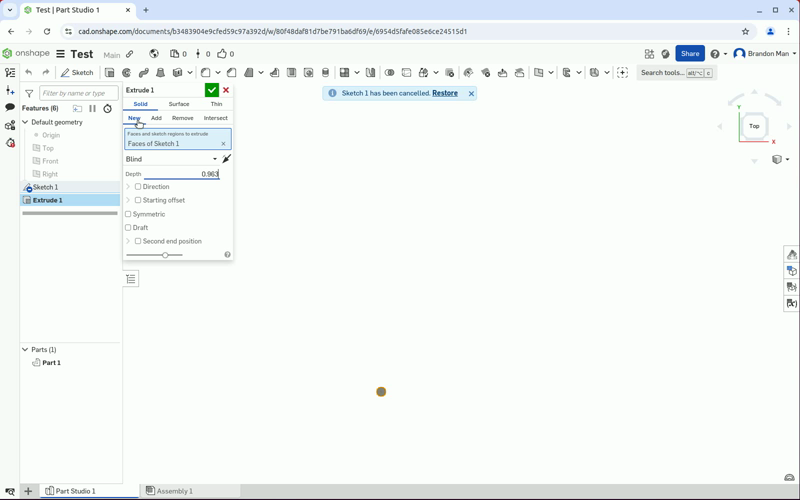
key(enter)
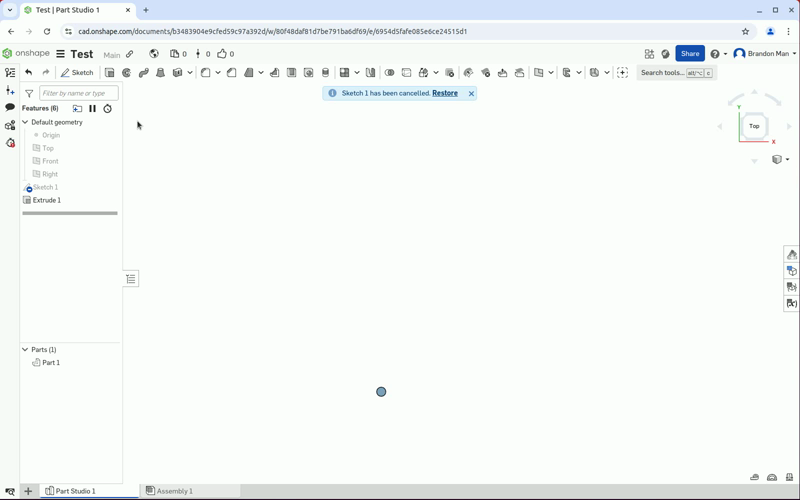
key(shift+h)
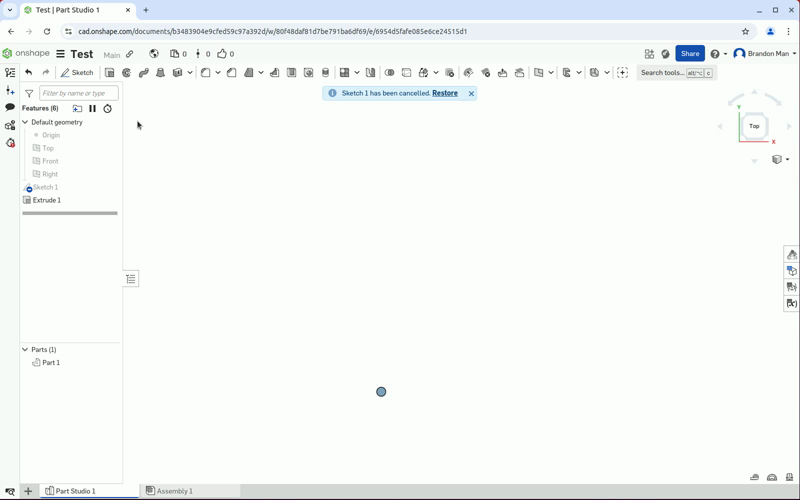
key(shift+h)
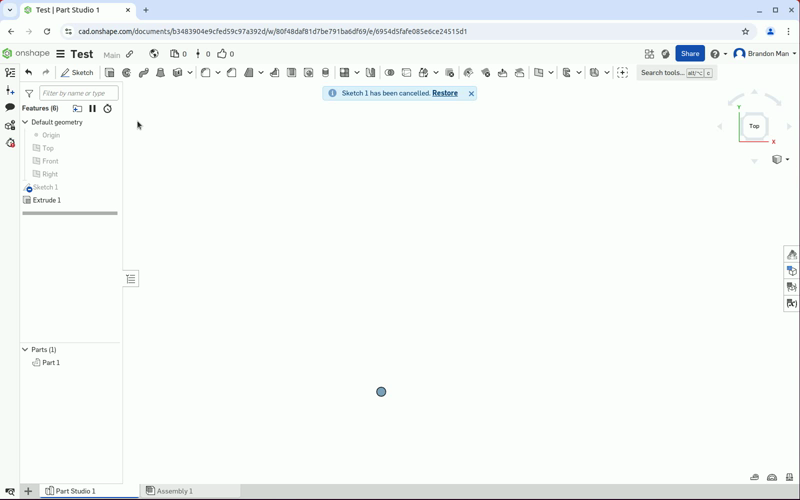
mouse_move(73, 189)
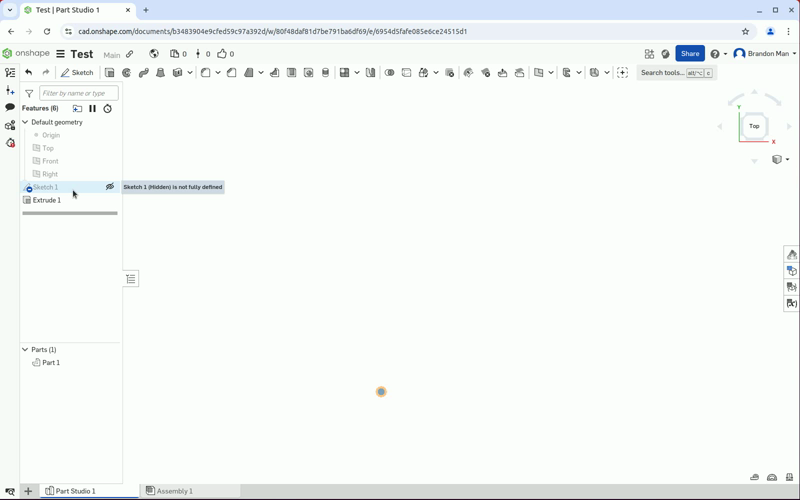
click(73, 189)
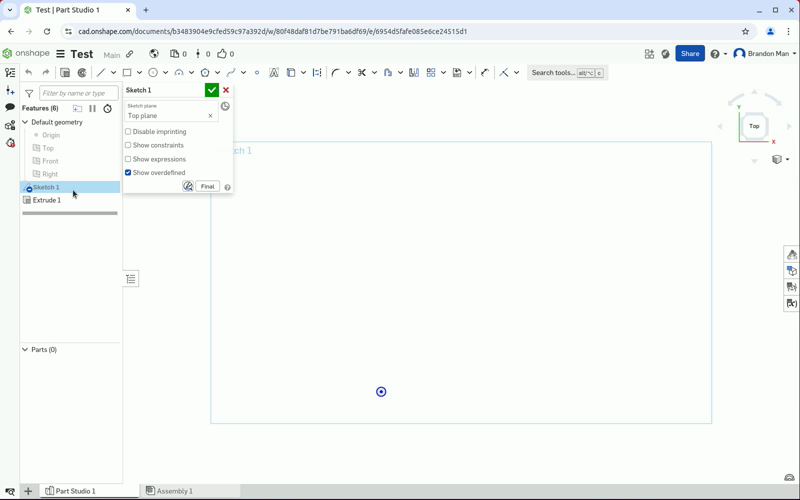
mouse_move(229, 92)
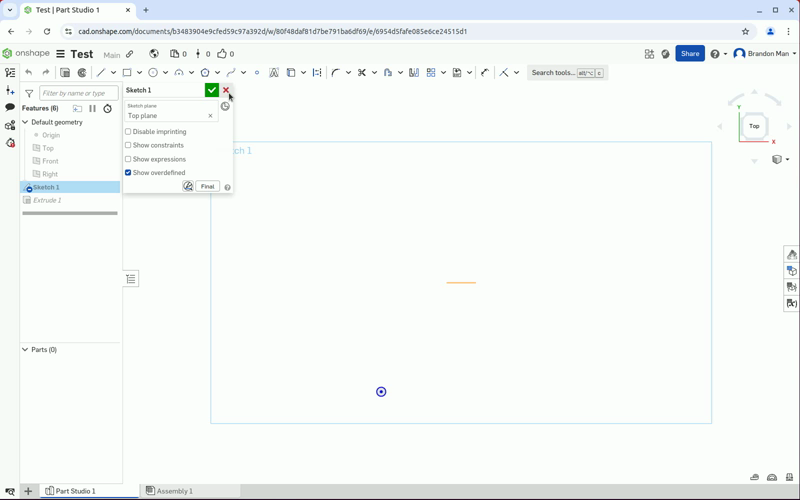
click(229, 92)
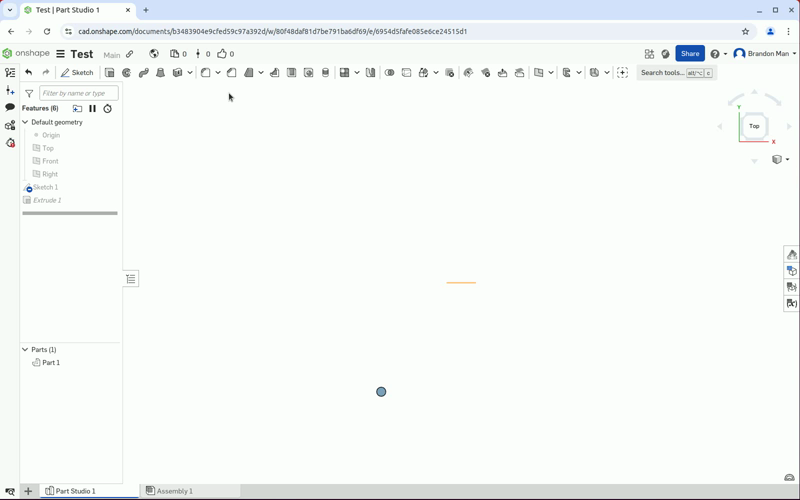
mouse_move(541, 75)
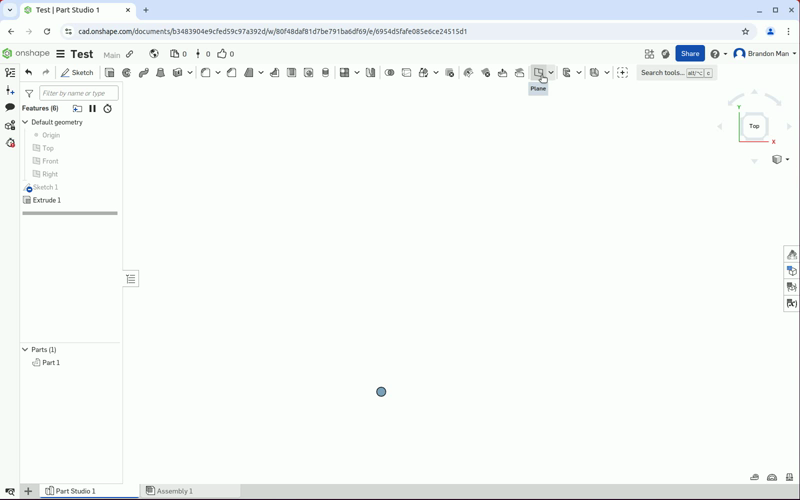
click(541, 75)
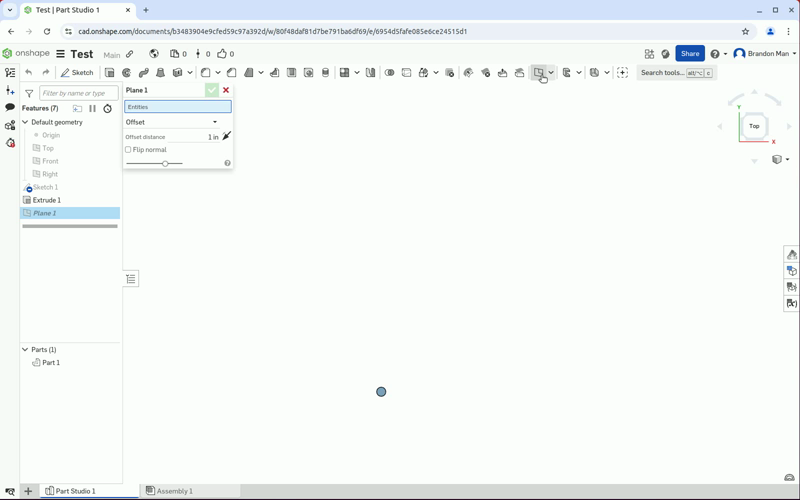
mouse_move(73, 150)
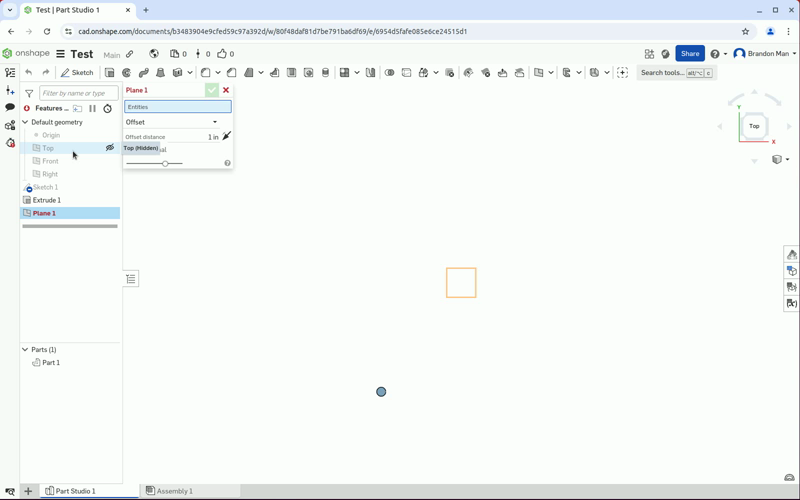
click(73, 150)
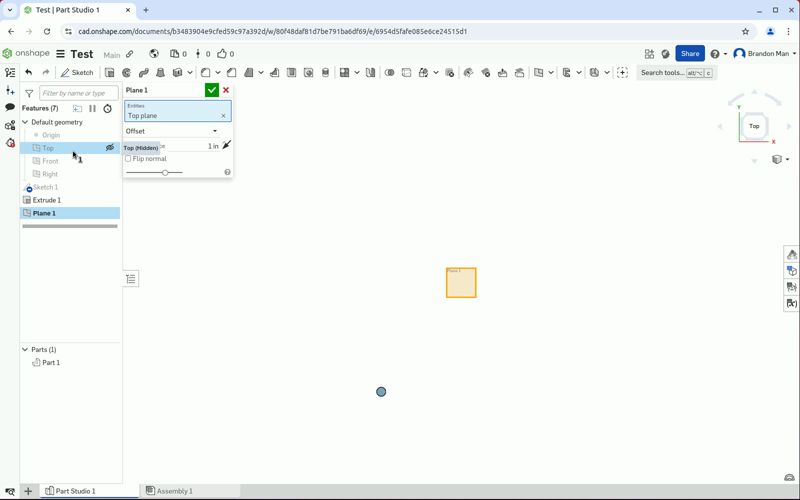
key(tab, 2)
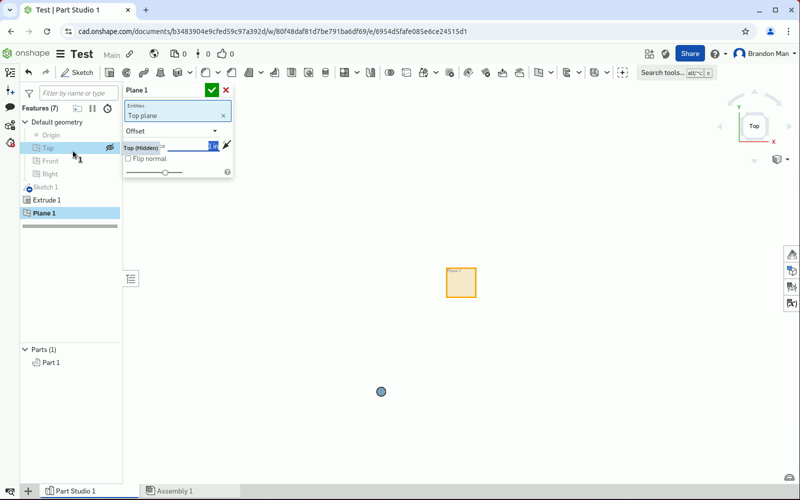
text(0.955)
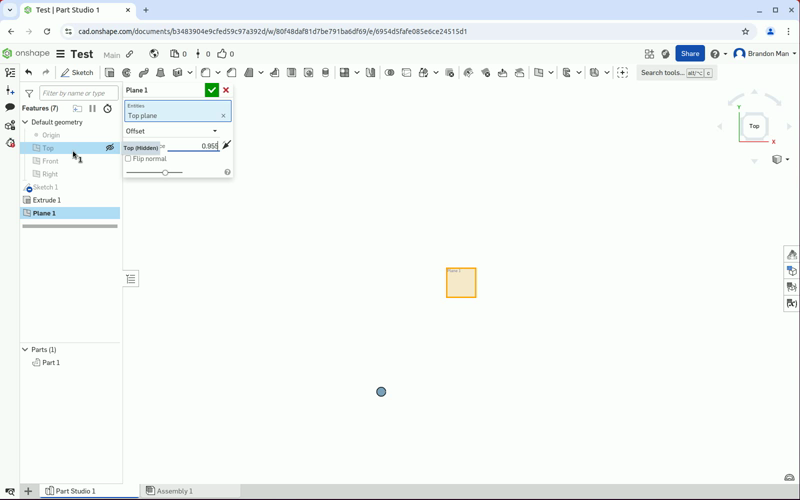
key(enter, 2)
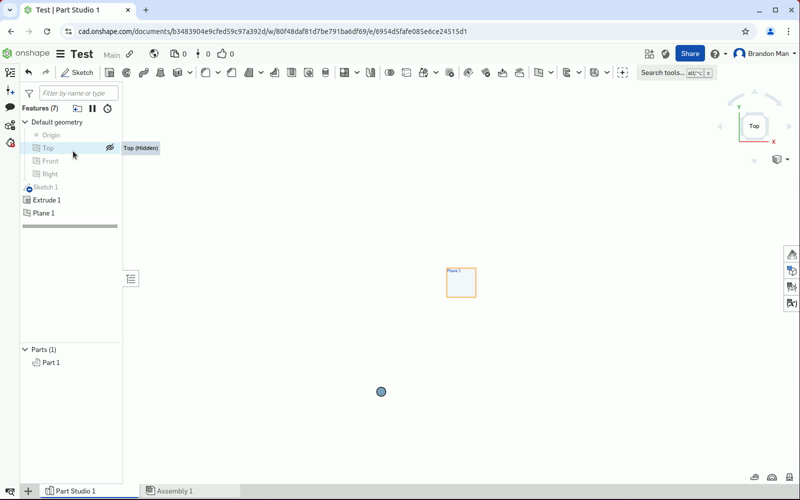
key(shift+s)
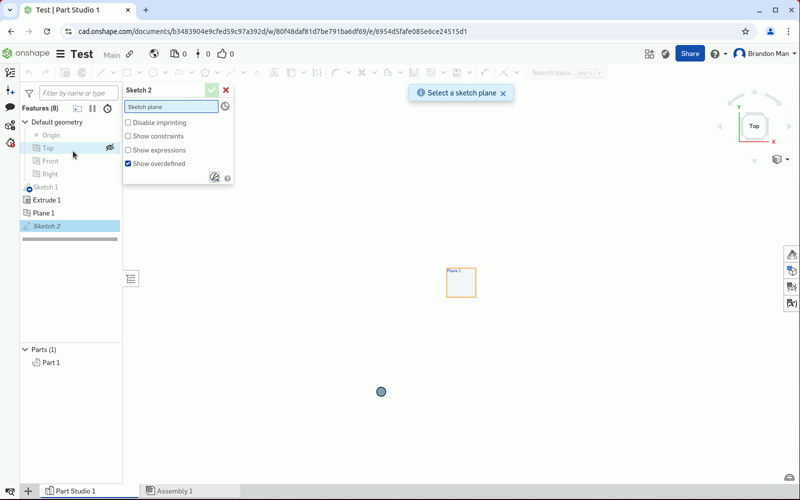
mouse_move(73, 215)
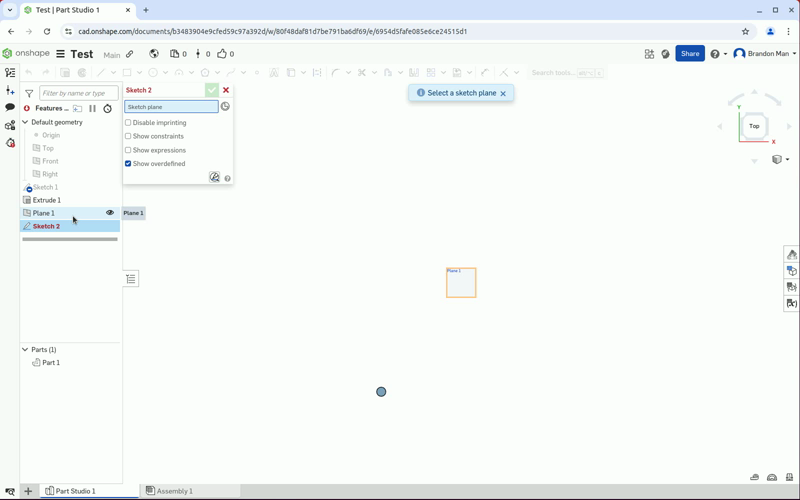
click(73, 215)
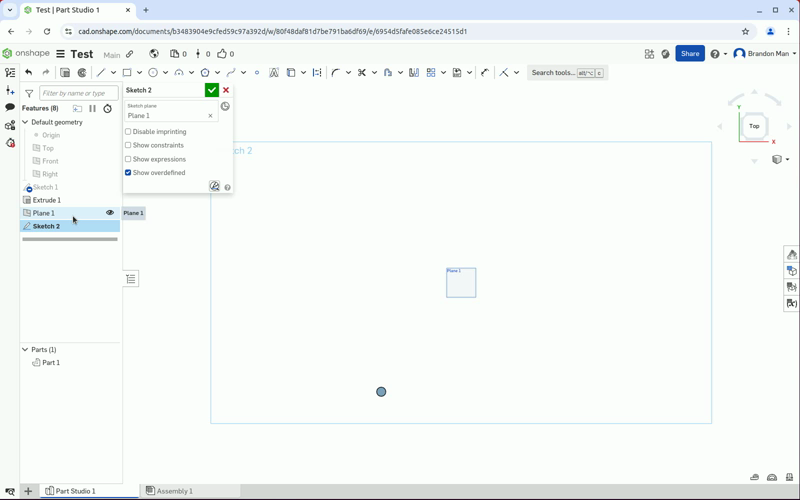
mouse_move(73, 352)
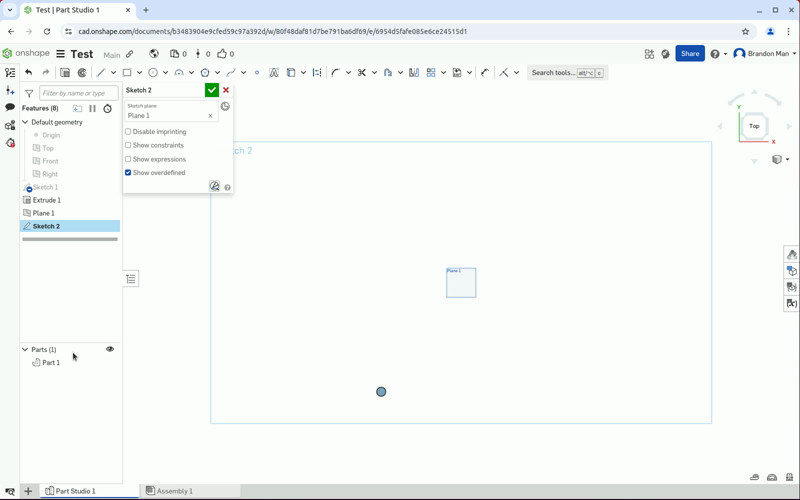
key(y)
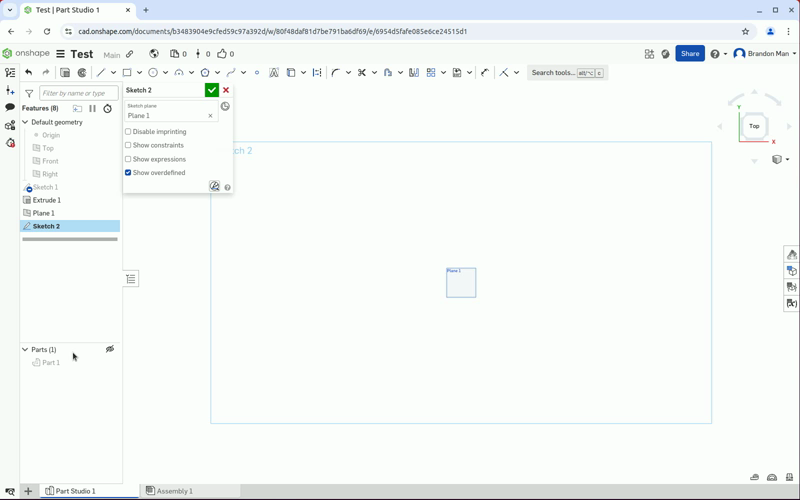
key(c)
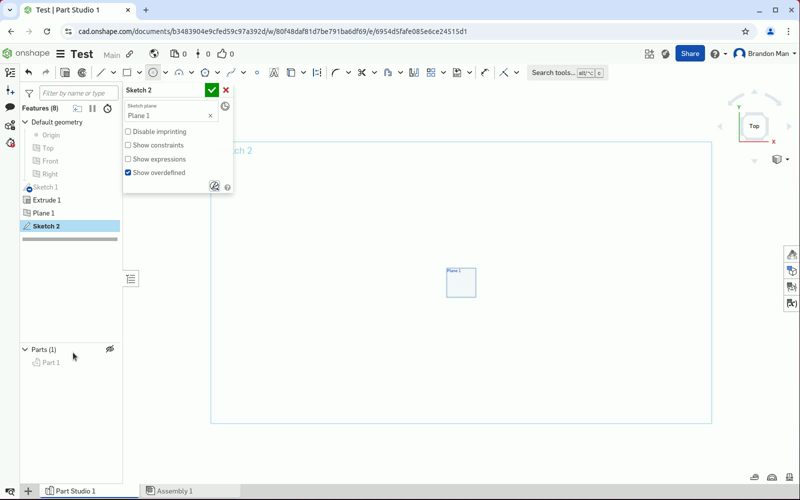
key_down(shift)
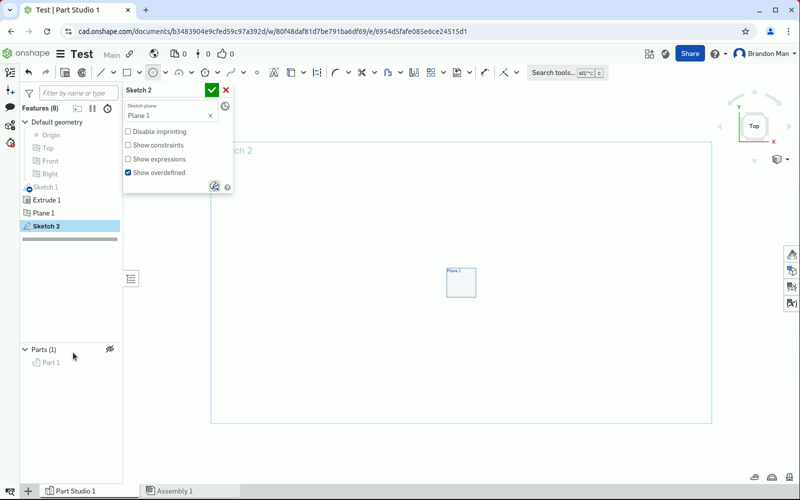
mouse_move(380, 391)
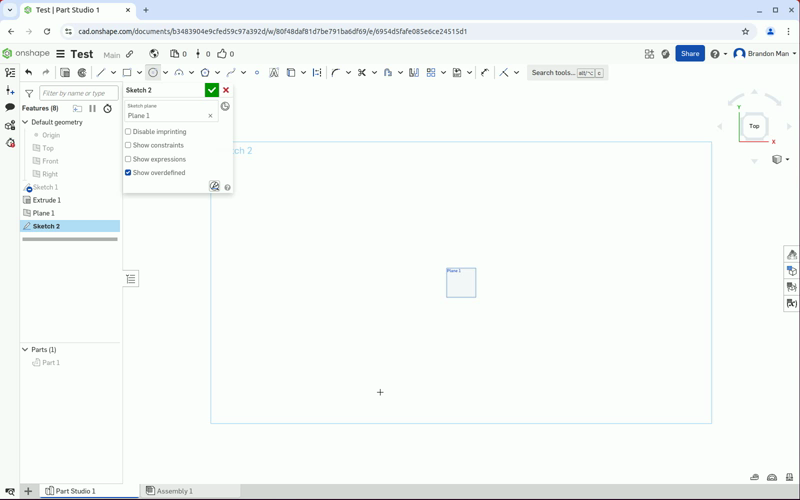
click(380, 391)
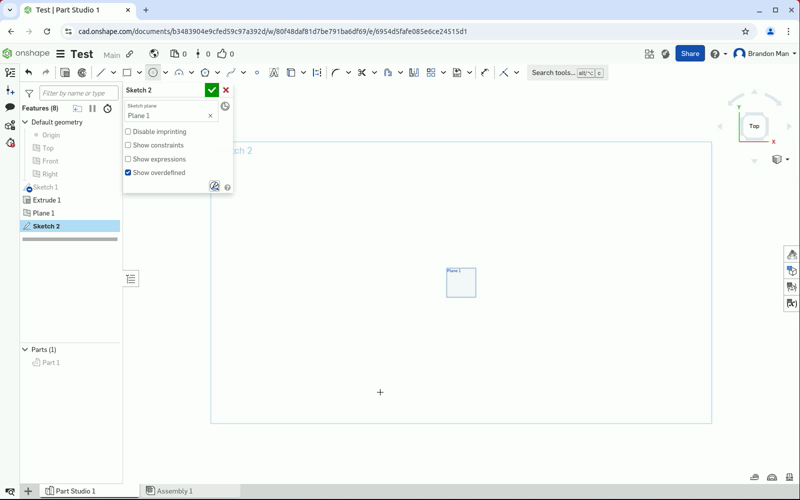
key_up(shift)
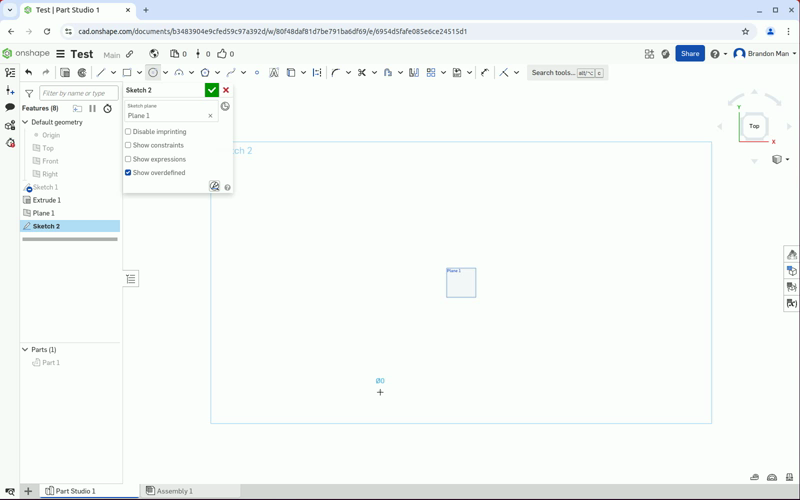
mouse_move(383, 391)
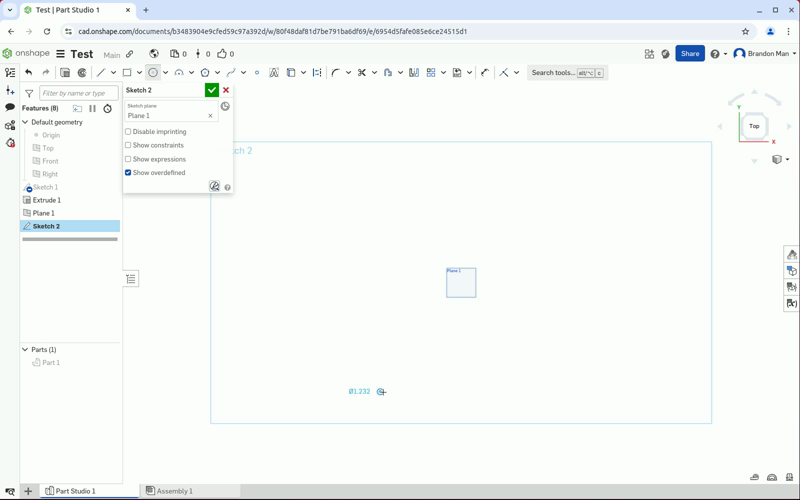
click(383, 391)
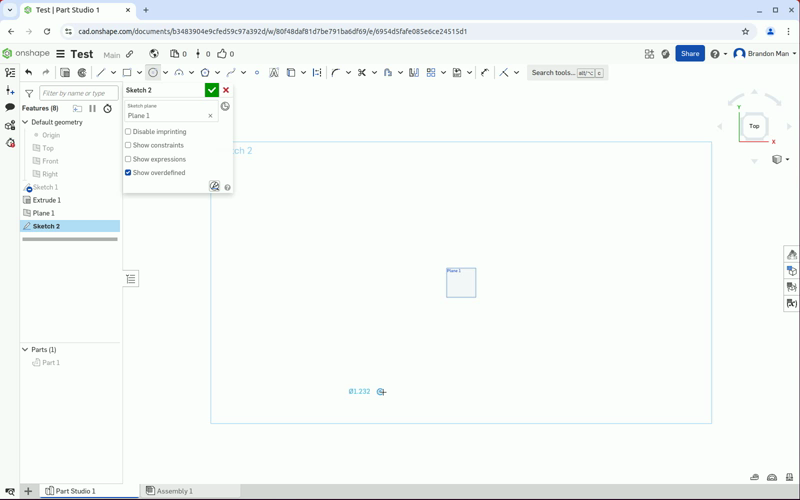
key(esc)
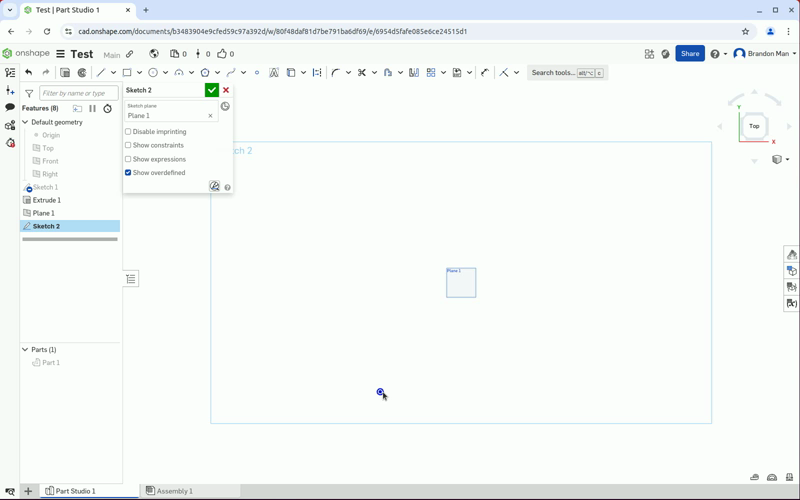
mouse_move(382, 392)
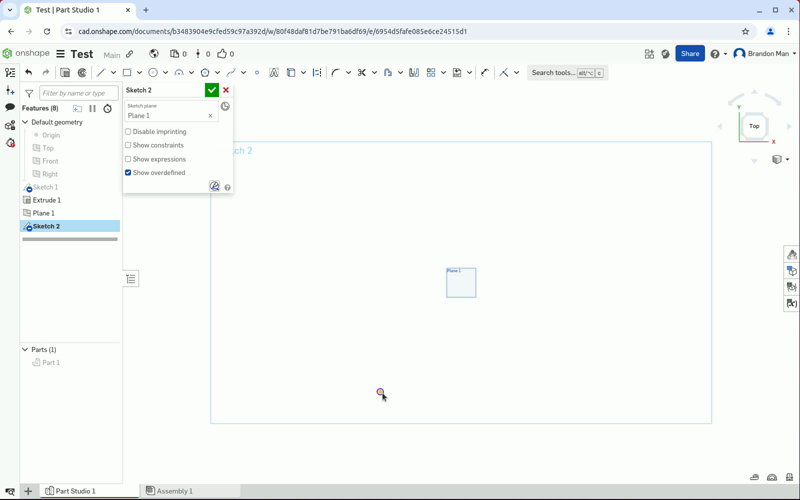
scroll(6)
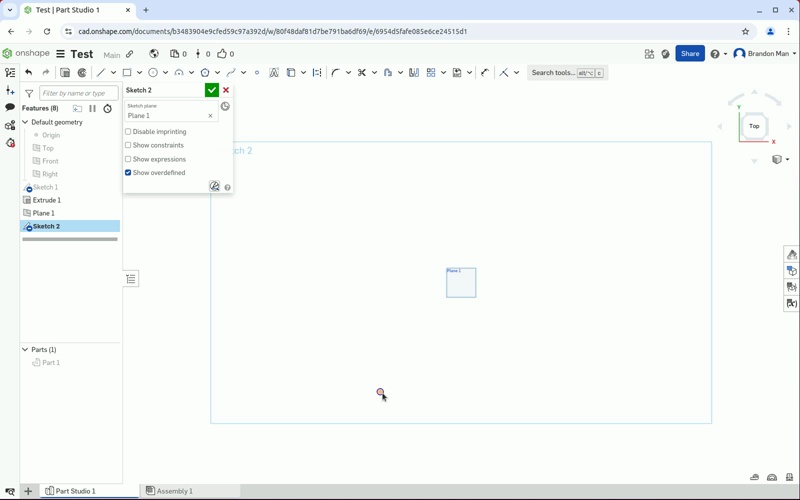
scroll(6)
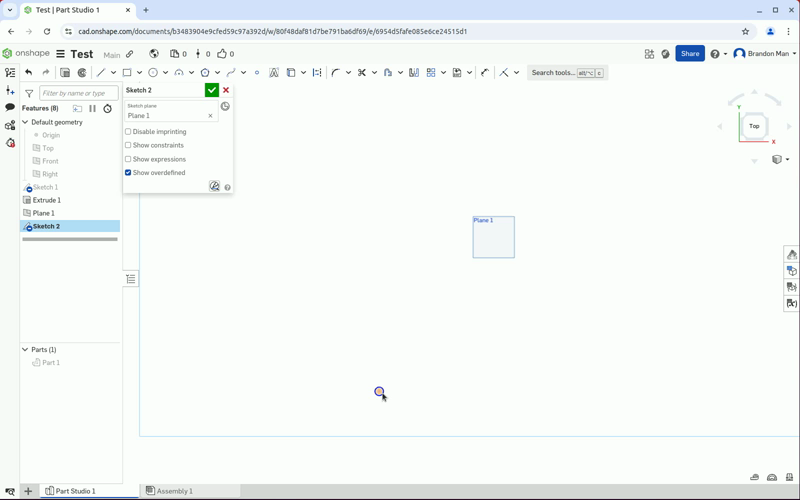
scroll(6)
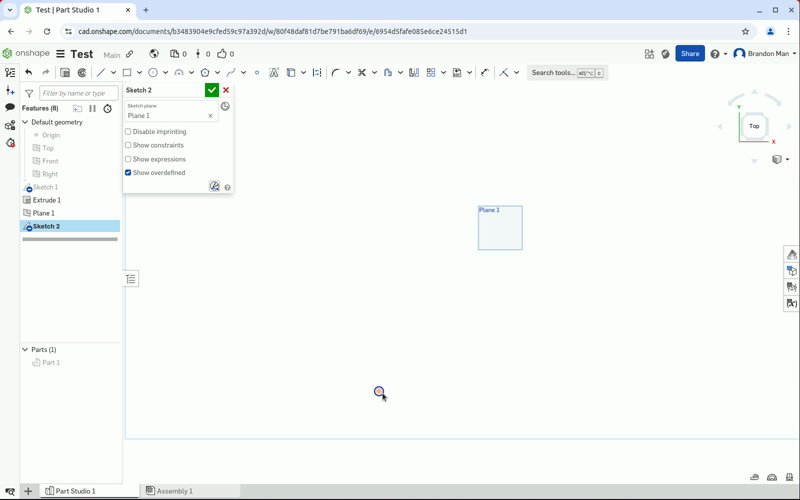
scroll(6)
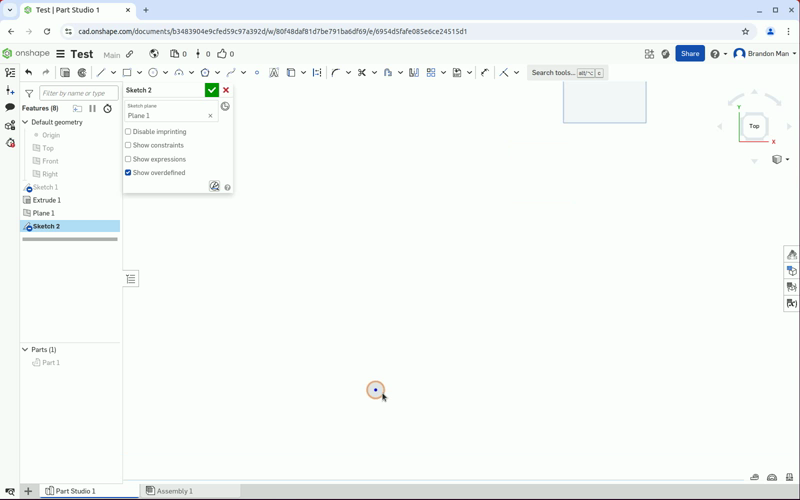
scroll(6)
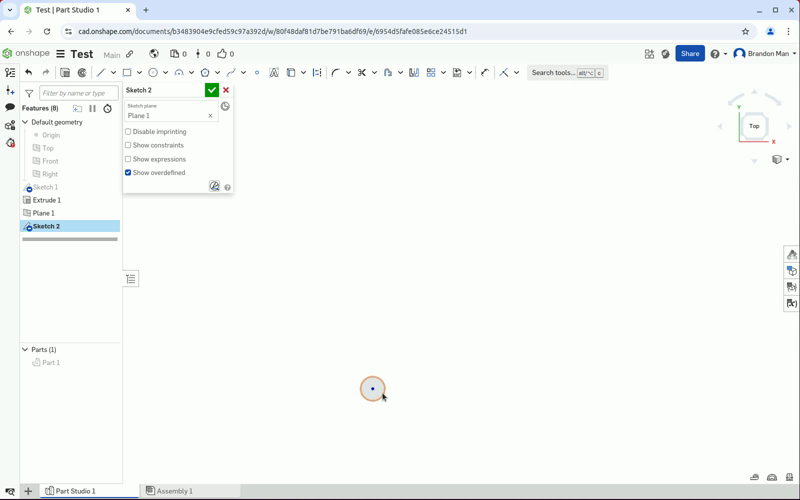
scroll(6)
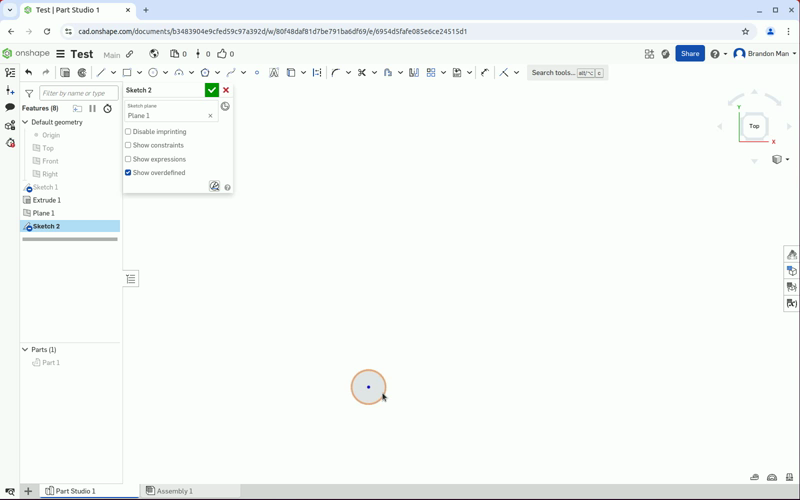
scroll(6)
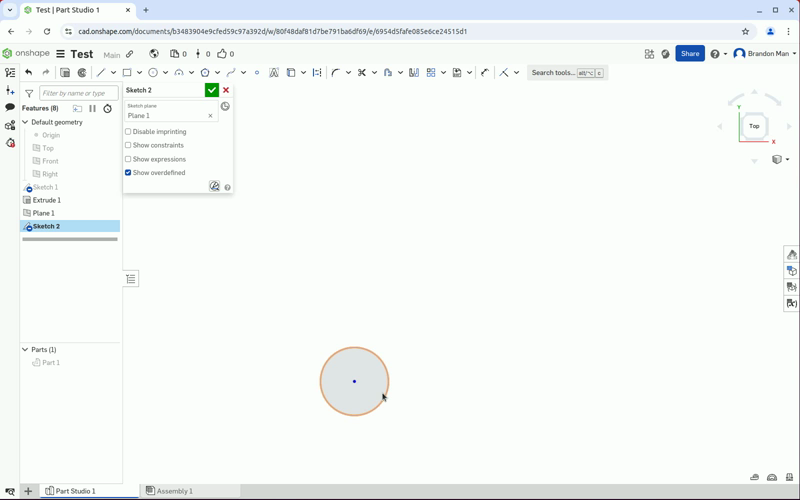
click(382, 392)
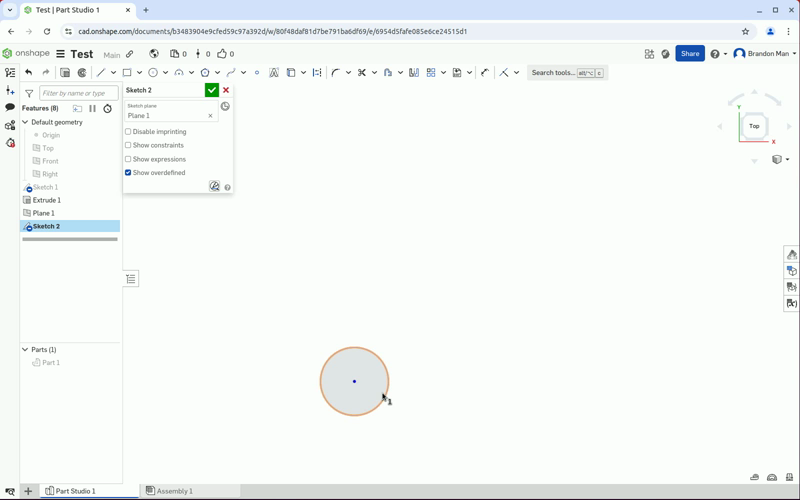
scroll(-6)
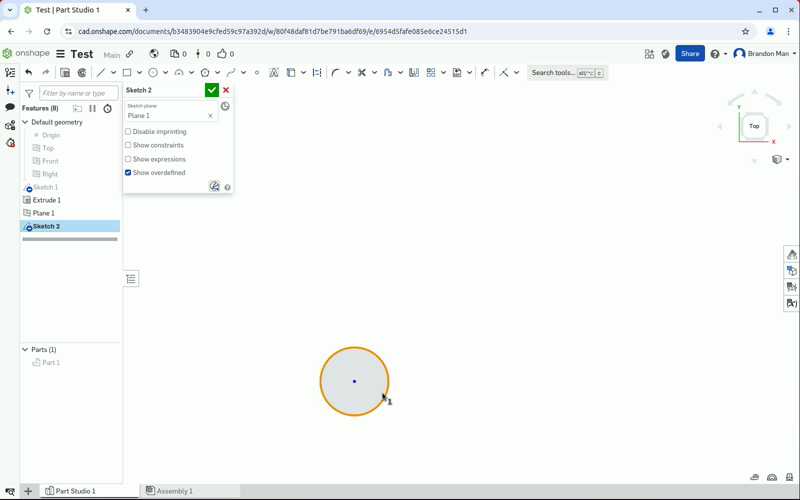
scroll(-6)
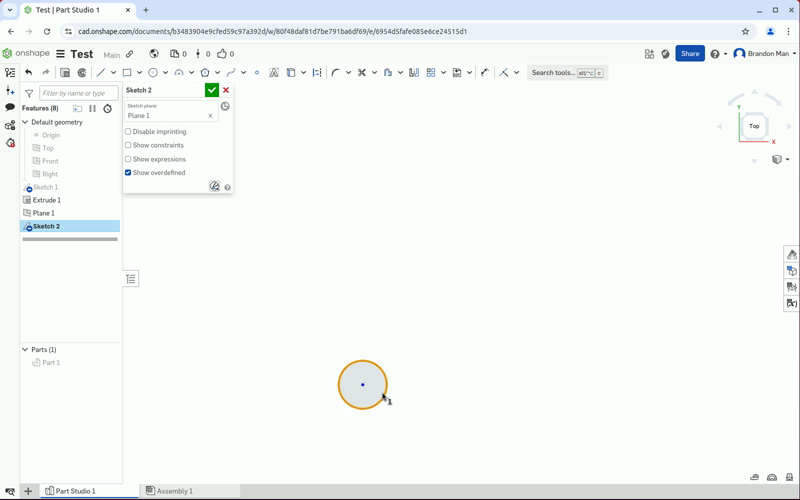
scroll(-6)
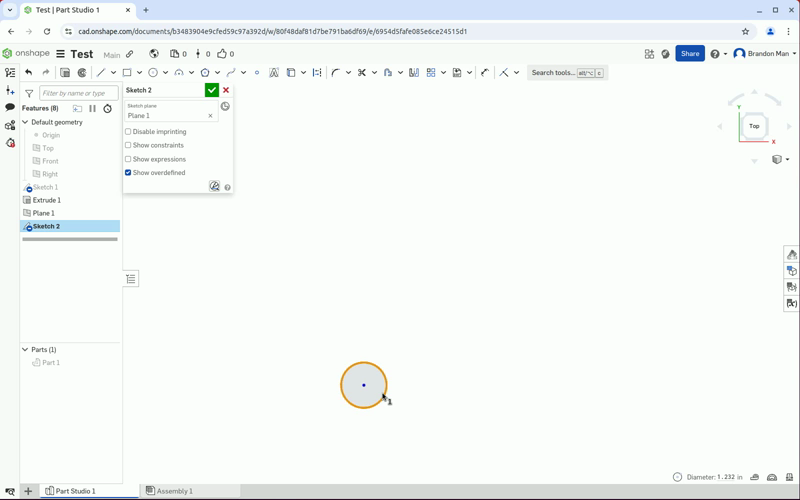
scroll(-6)
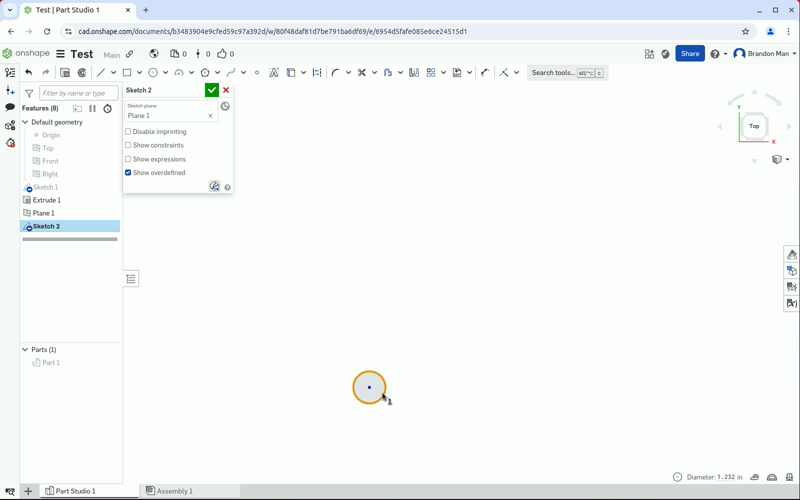
scroll(-6)
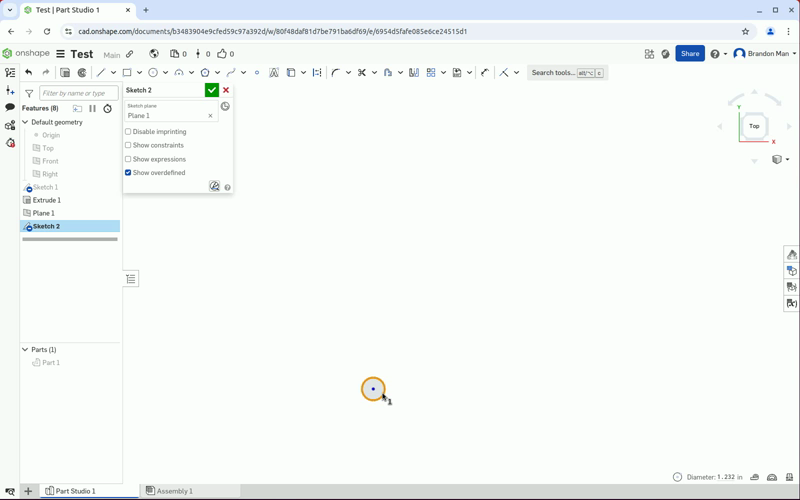
scroll(-6)
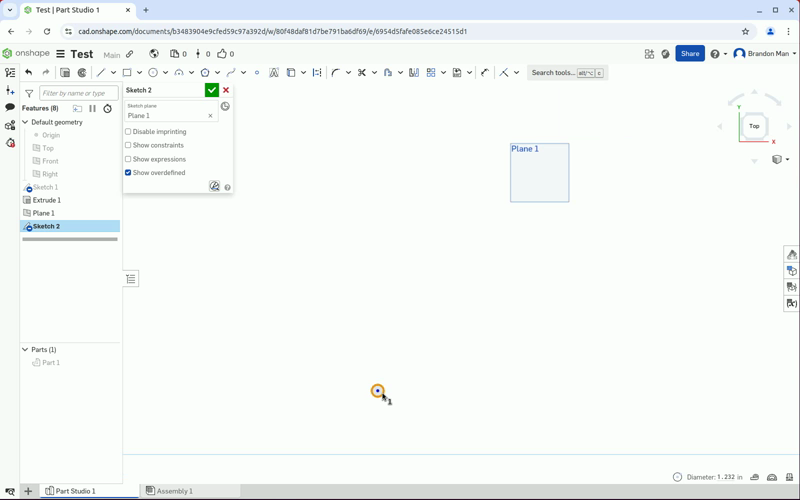
scroll(-6)
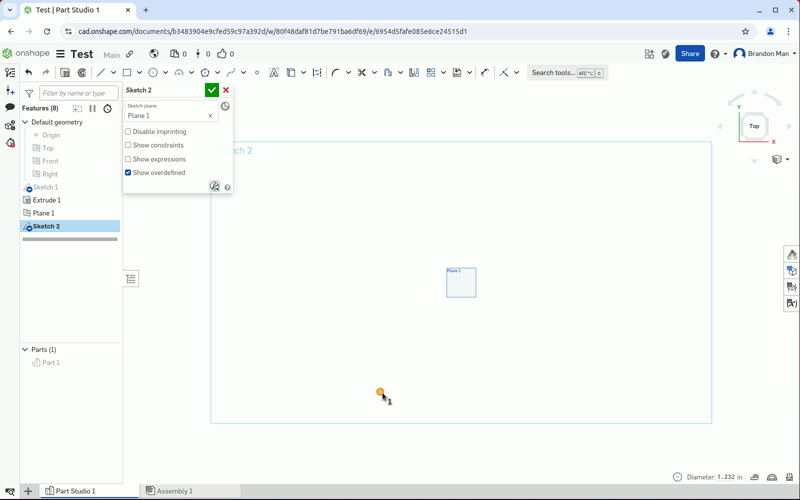
mouse_move(73, 352)
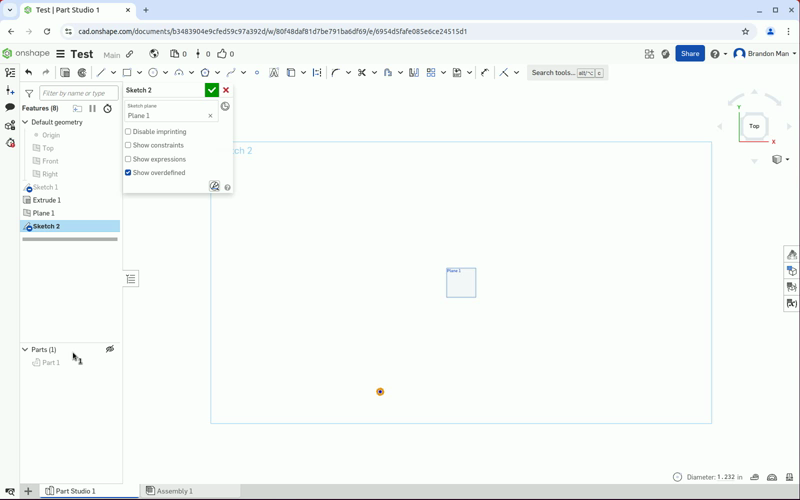
key(shift+y)
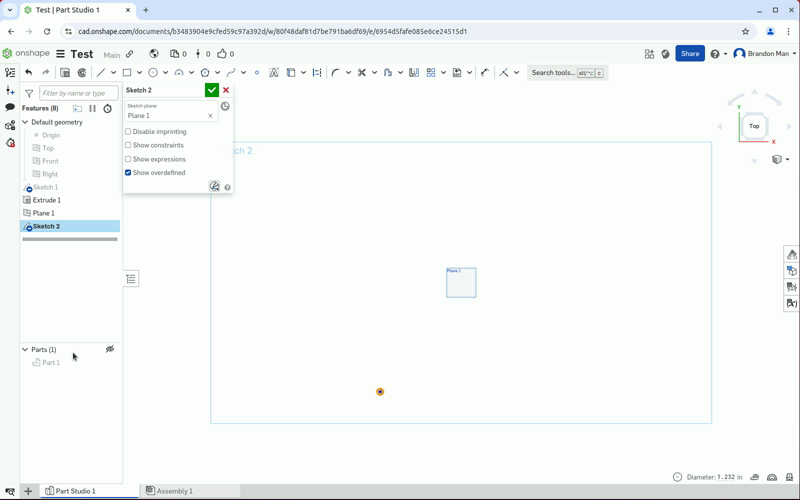
key(shift+e)
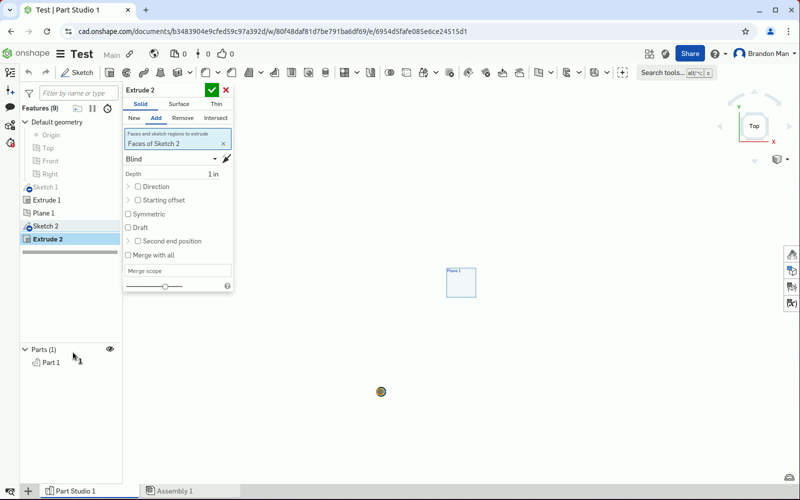
mouse_move(143, 106)
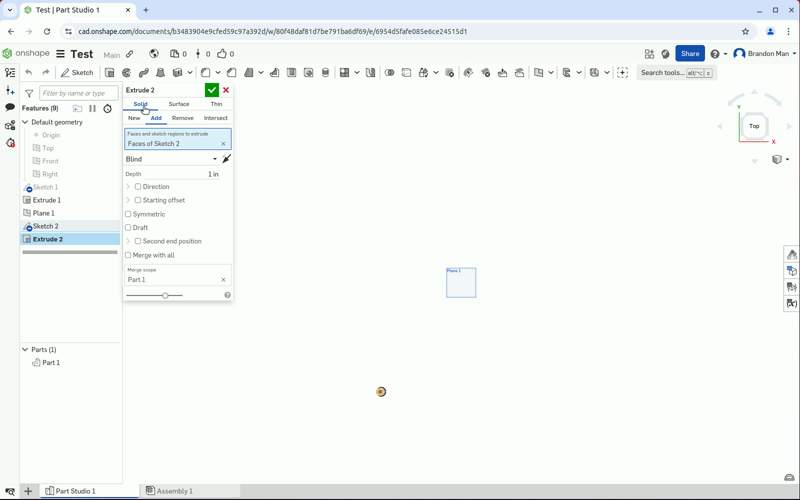
click(143, 106)
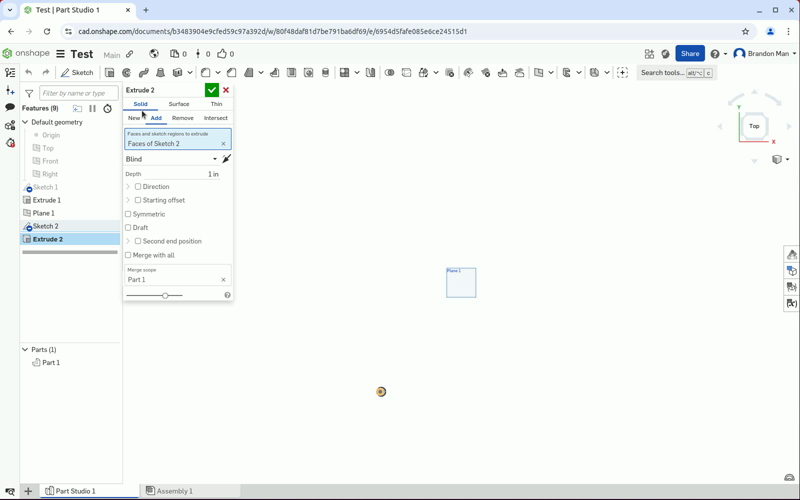
mouse_move(137, 120)
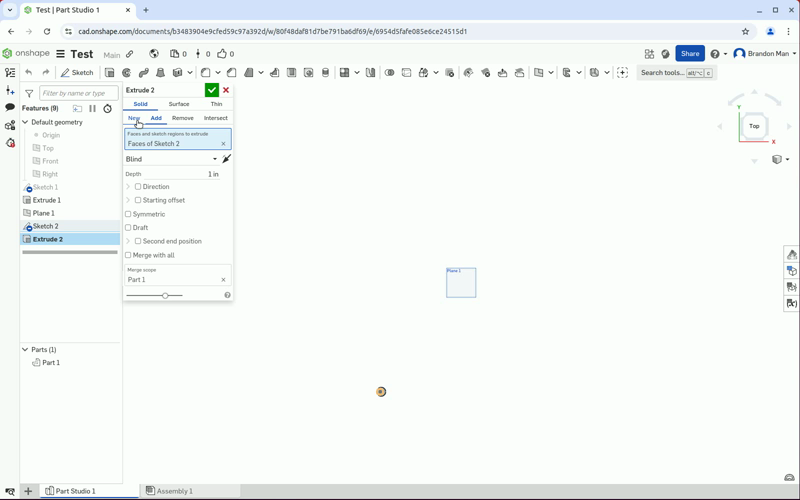
click(137, 120)
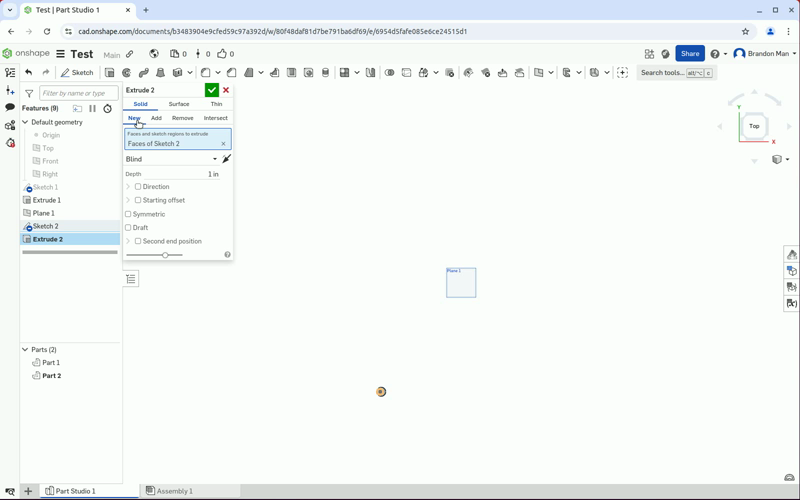
key(tab, 4)
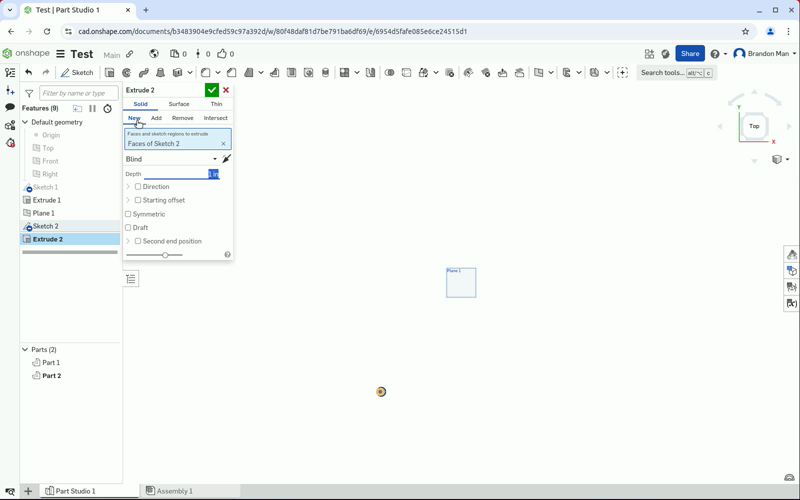
text(5.296)
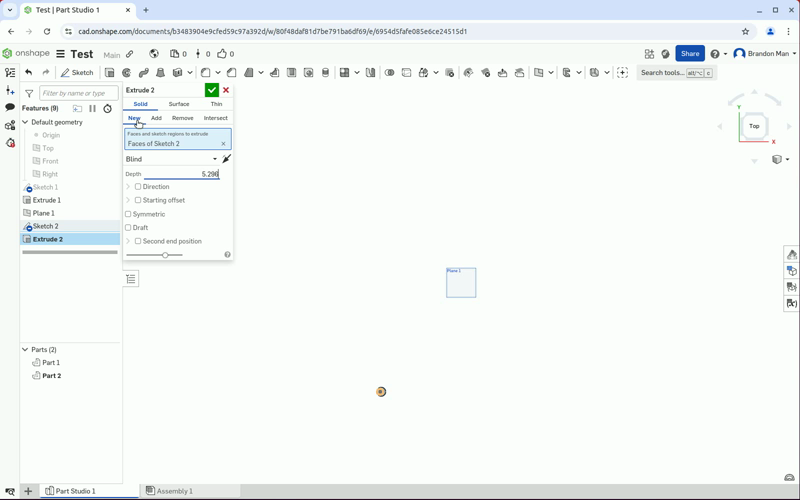
key(enter)
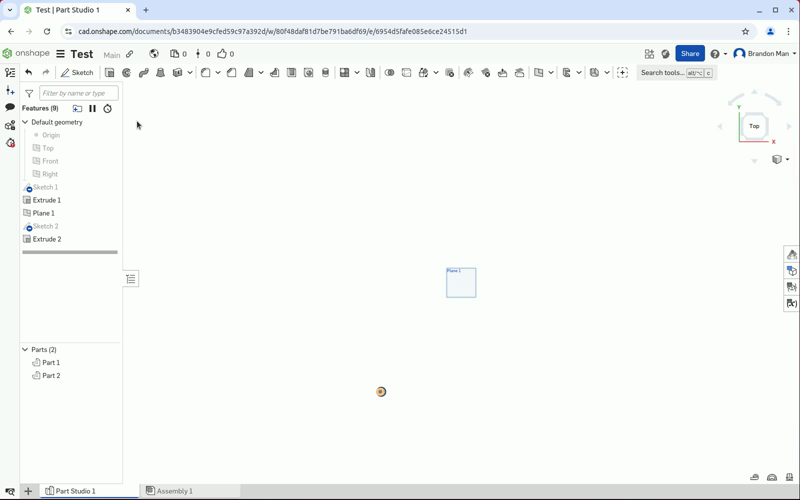
key(shift+h)
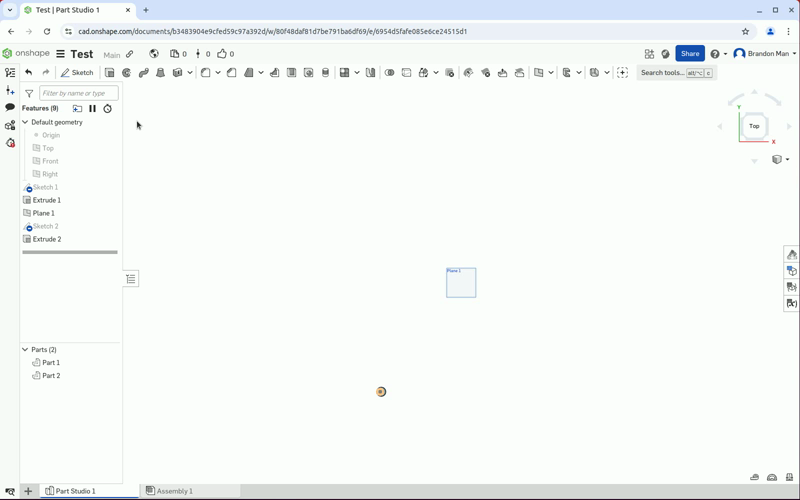
key(shift+h)
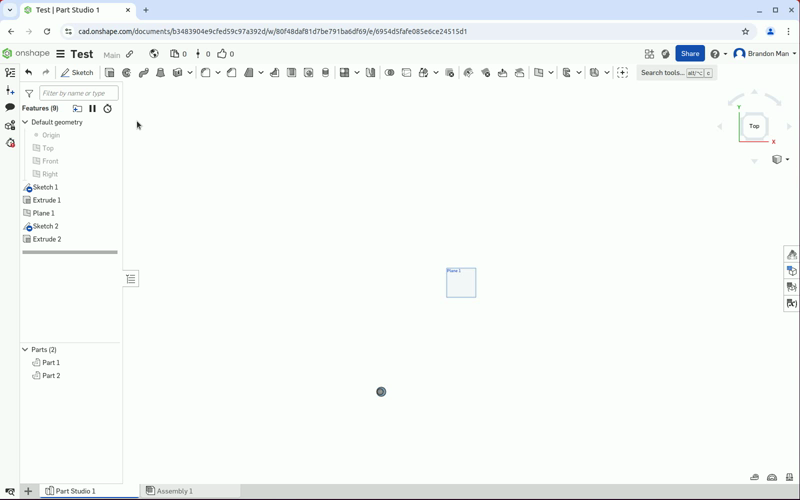
key(shift+7)
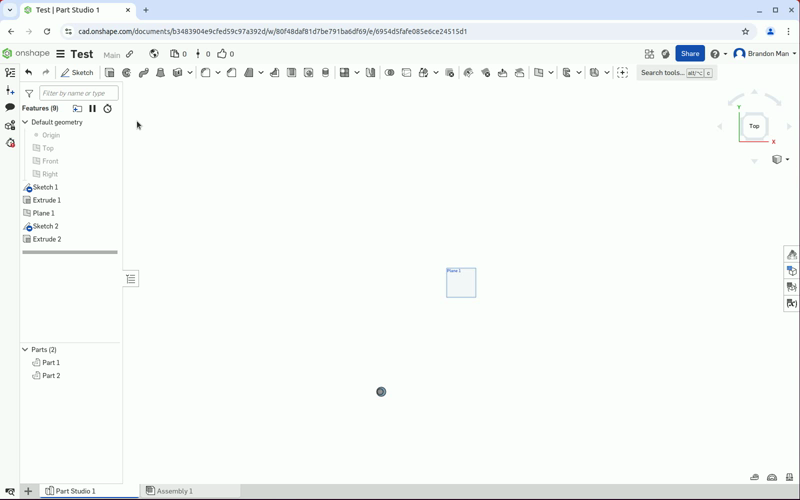
key(up, 3)
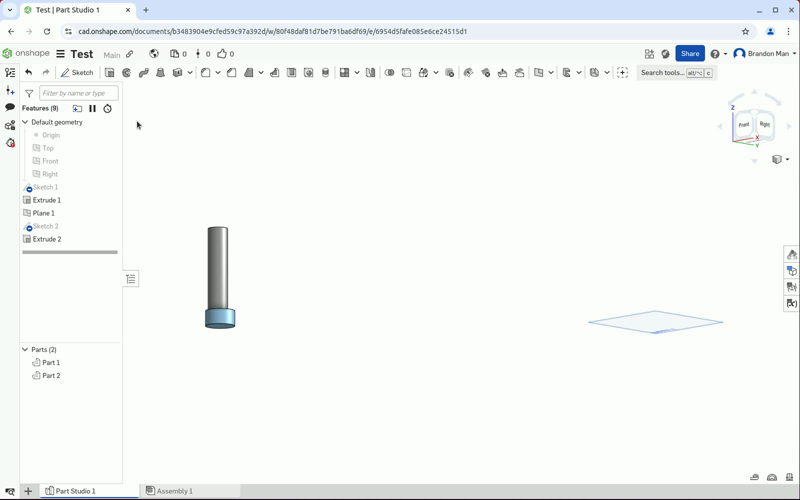
key(left, 3)
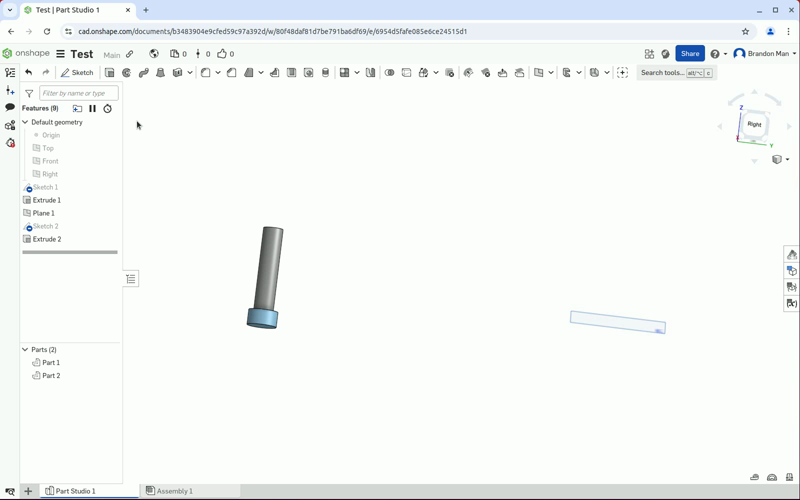
key(right, 3)
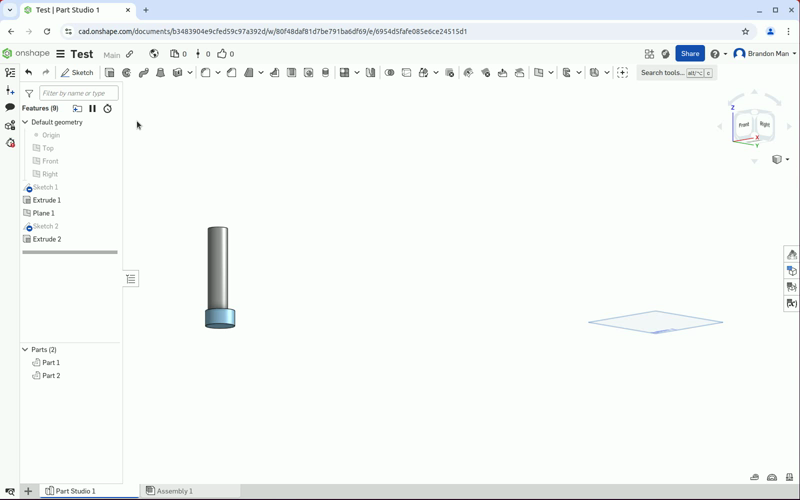
key(down, 3)
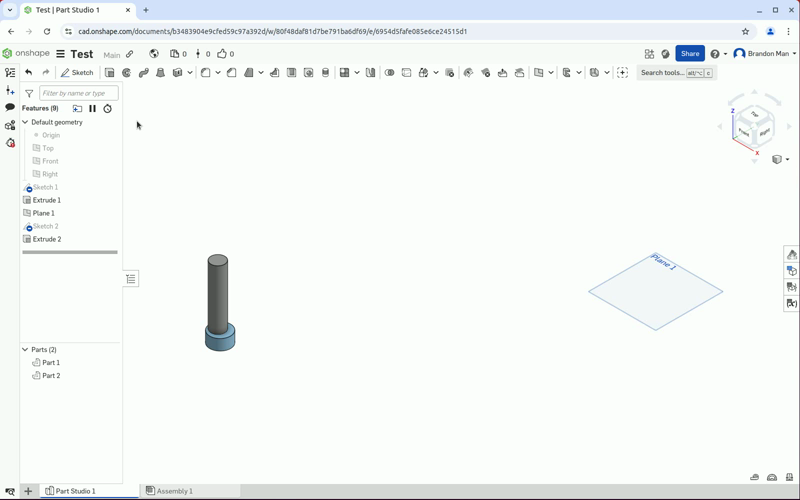
mouse_move(73, 189)
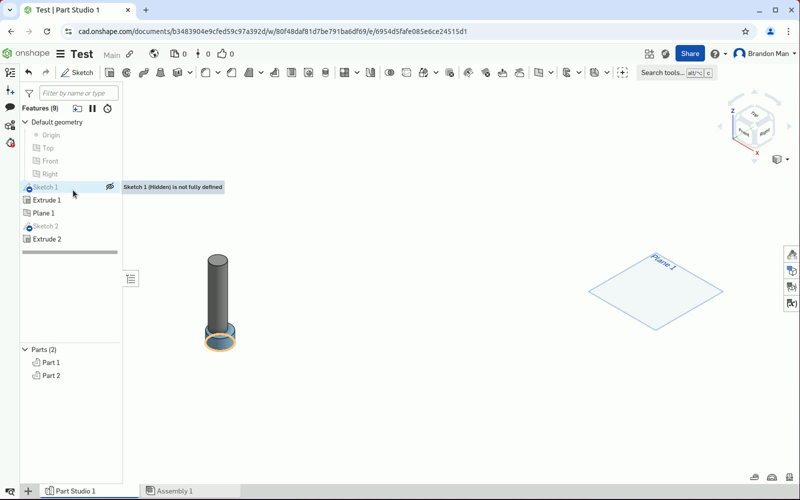
click(73, 189)